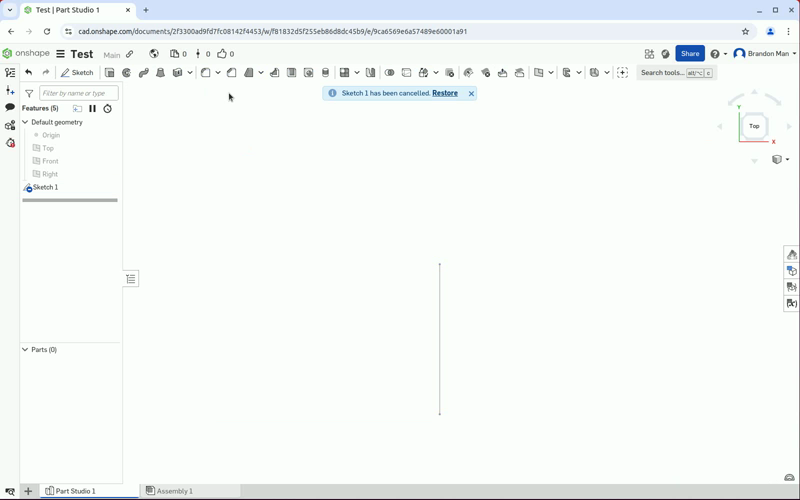
key(shift+h)
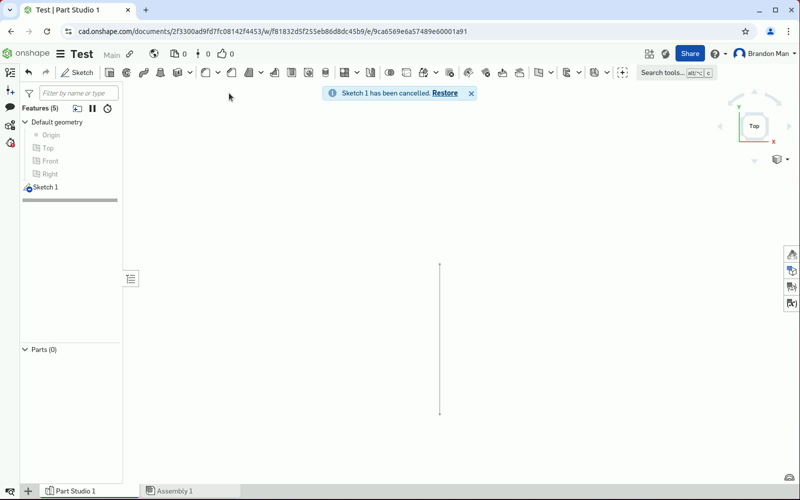
key(shift+s)
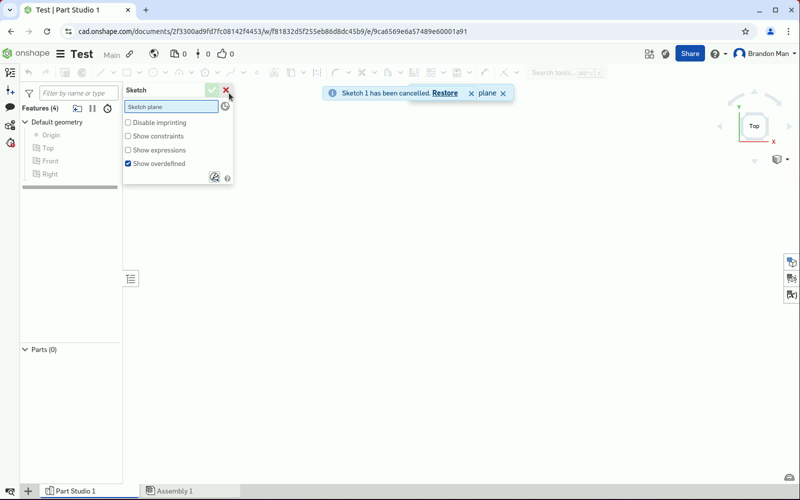
mouse_move(73, 150)
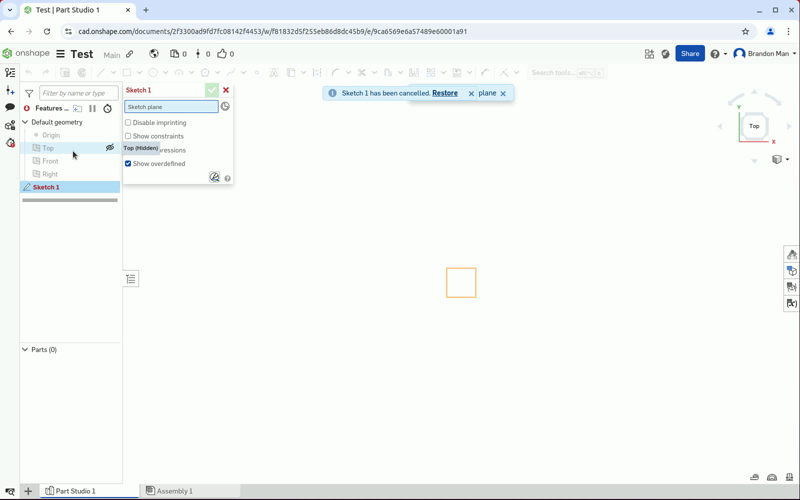
click(73, 150)
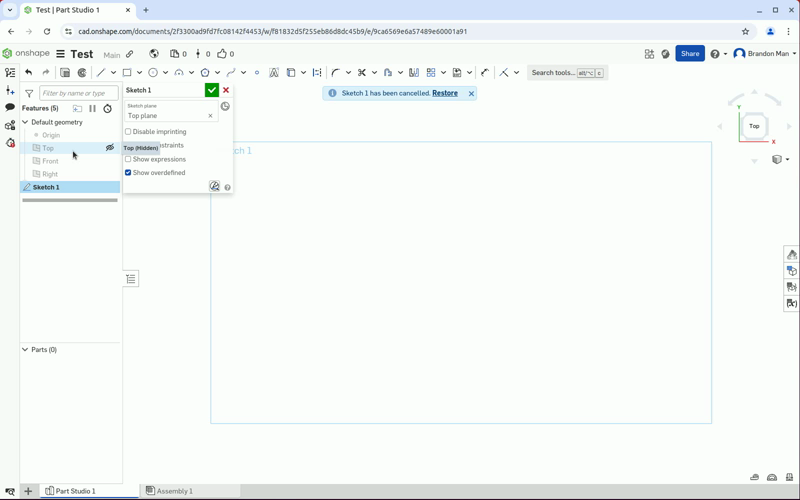
mouse_move(73, 352)
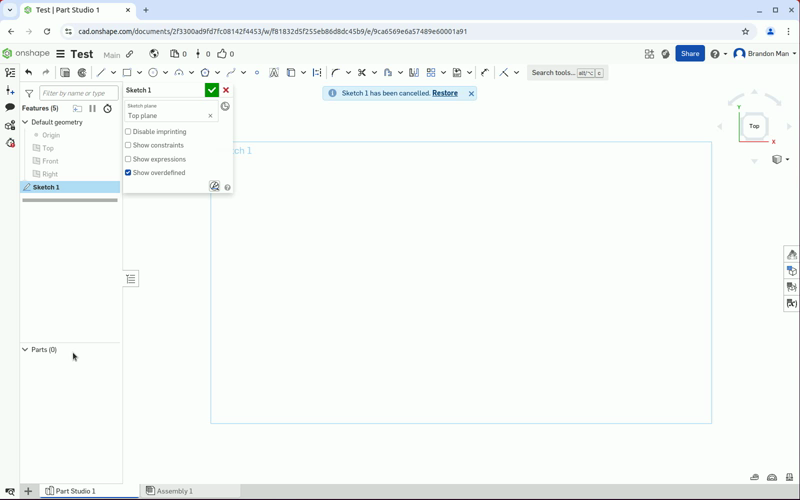
key(y)
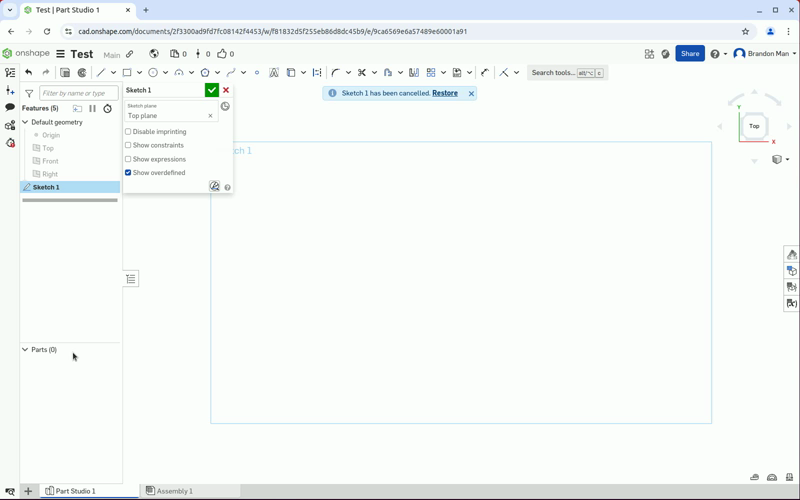
key(l)
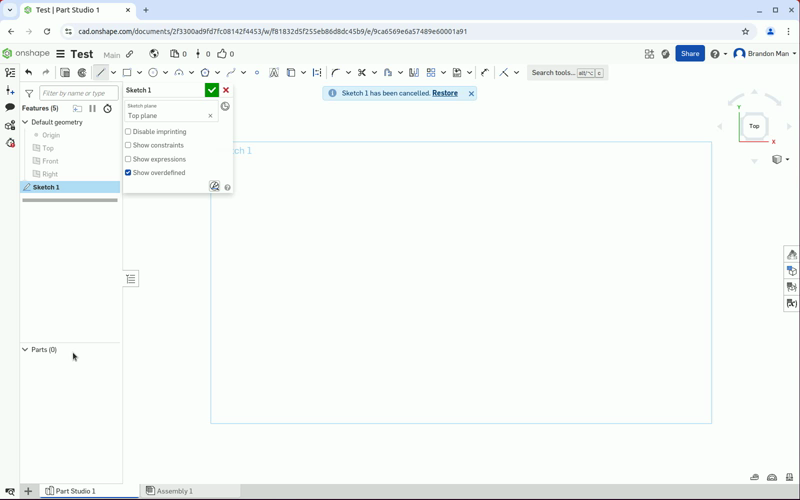
key_down(shift)
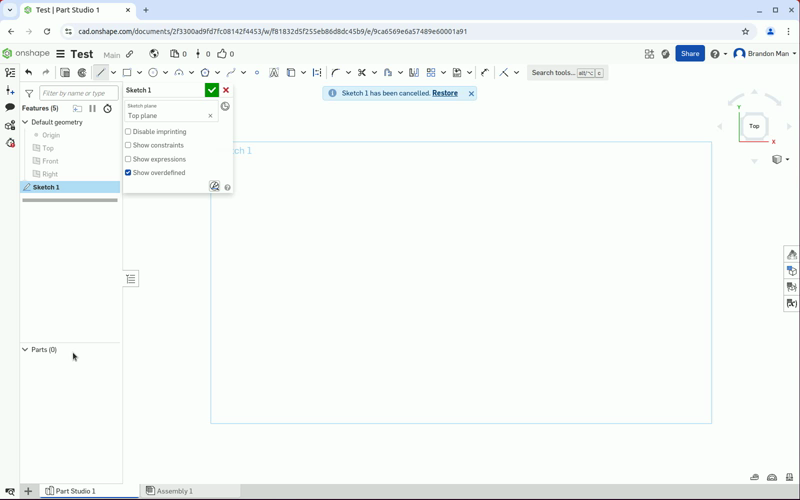
mouse_move(410, 395)
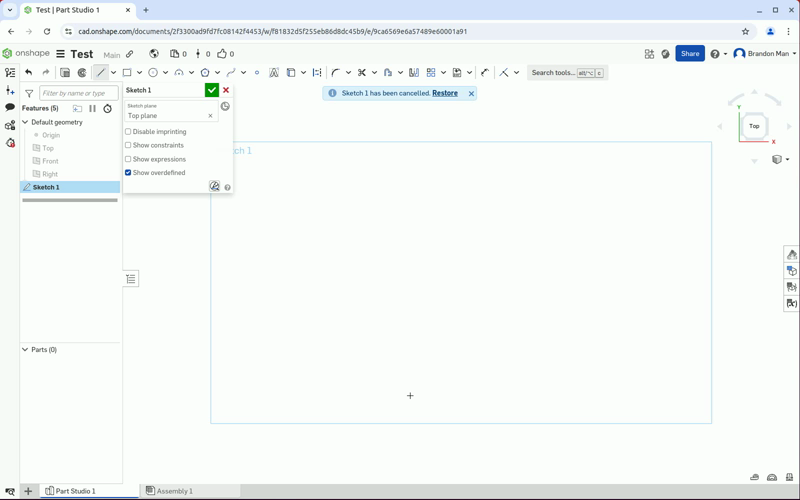
click(410, 395)
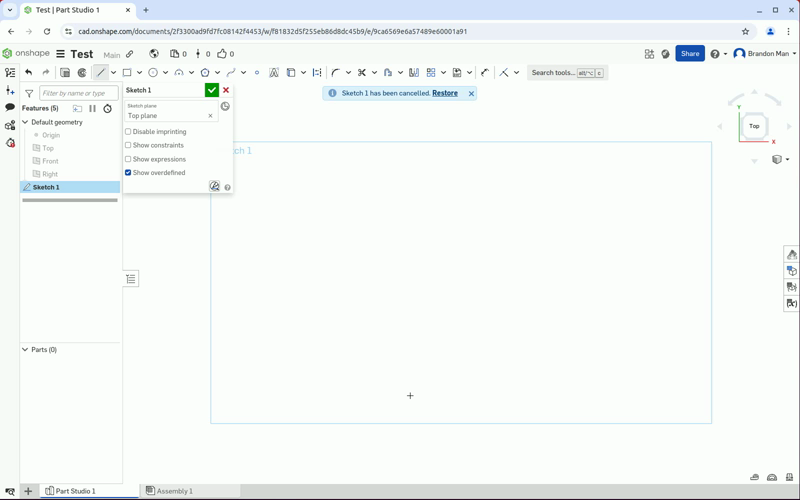
key_up(shift)
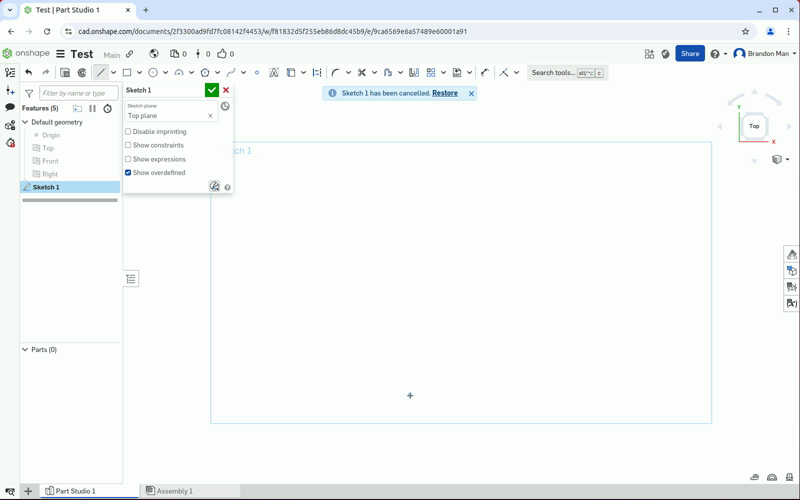
key_down(shift)
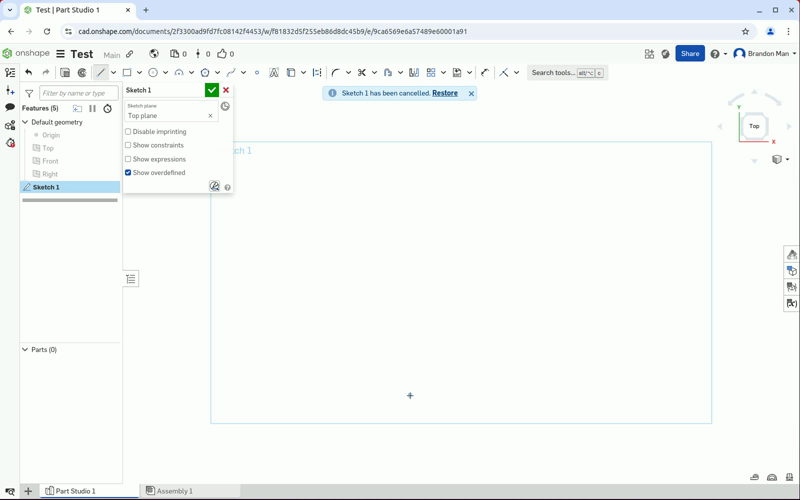
mouse_move(511, 395)
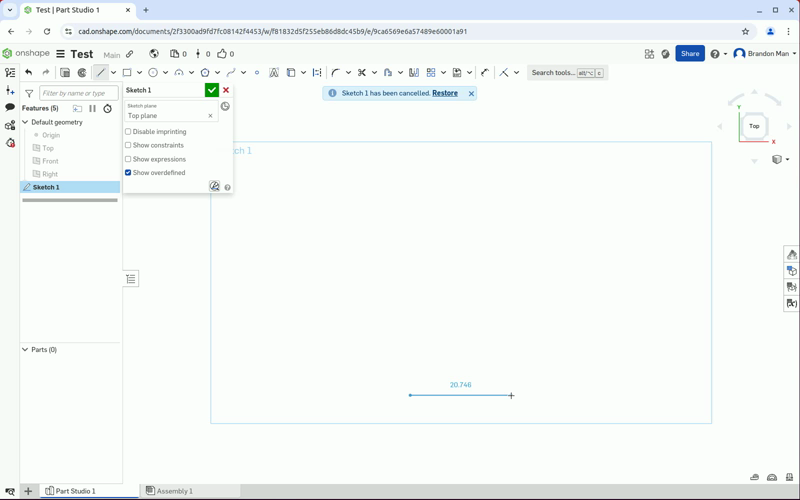
click(511, 395)
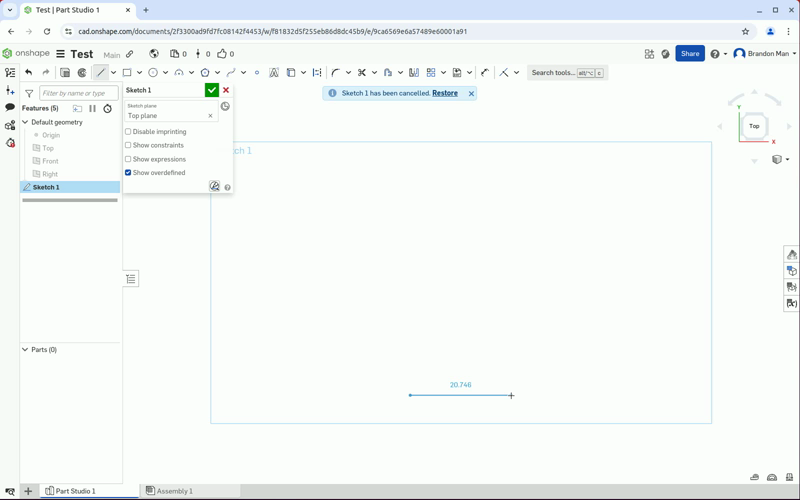
key_up(shift)
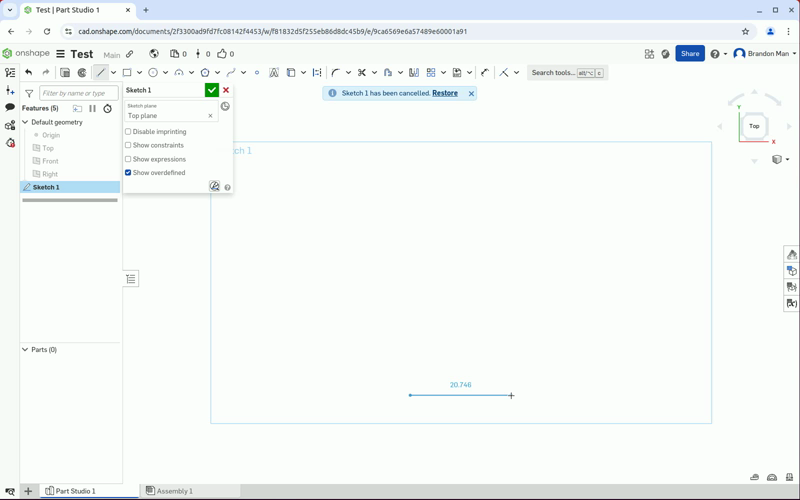
key_down(shift)
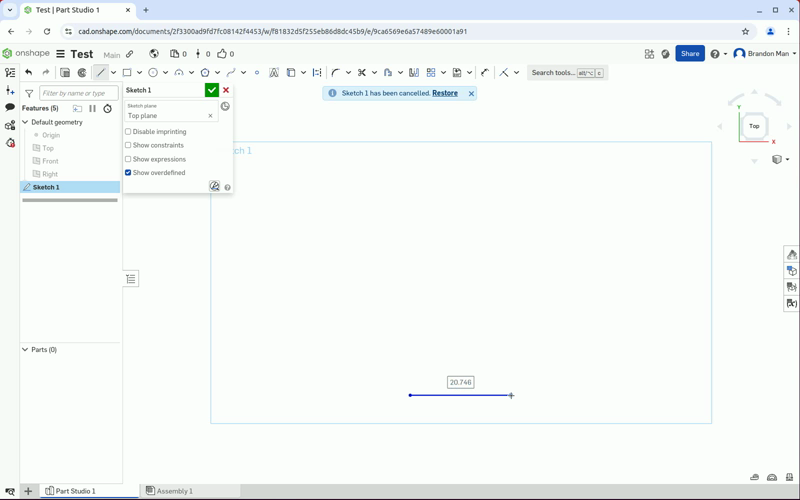
mouse_move(541, 395)
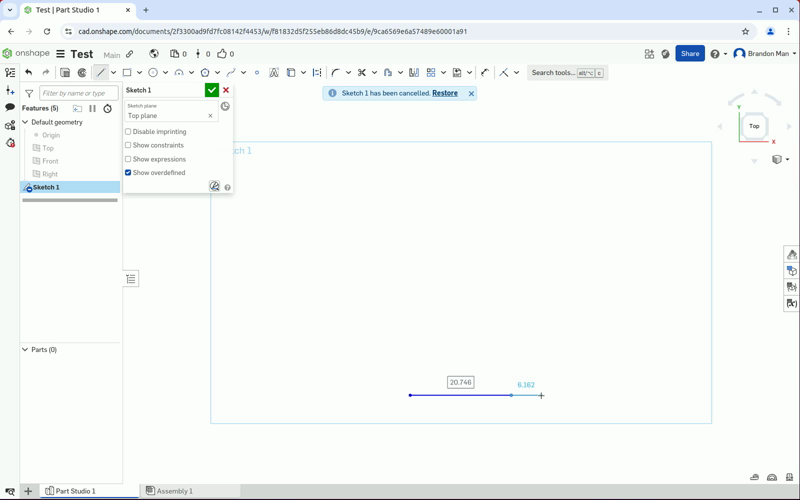
mouse_move(511, 336)
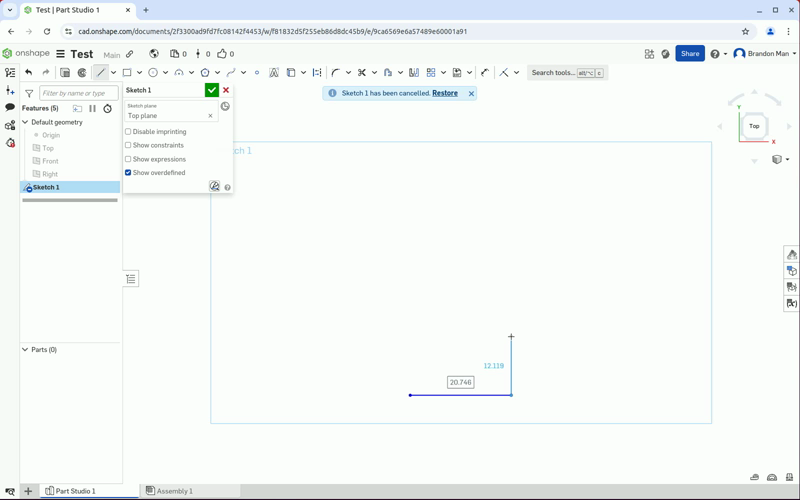
click(511, 336)
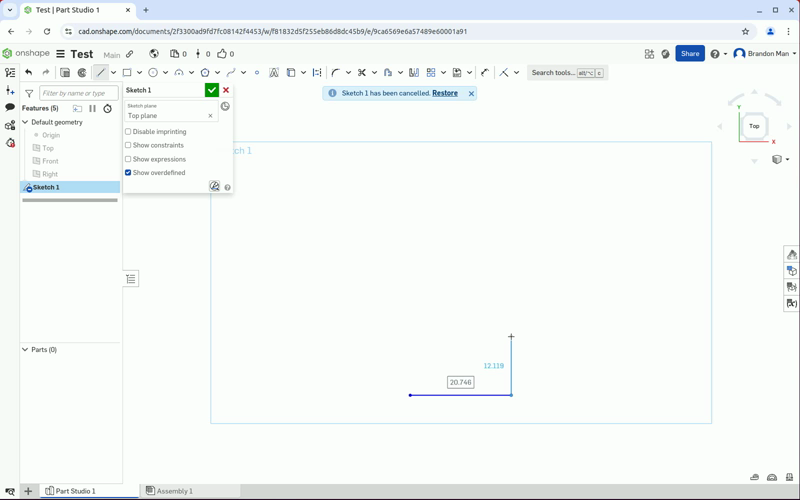
key_up(shift)
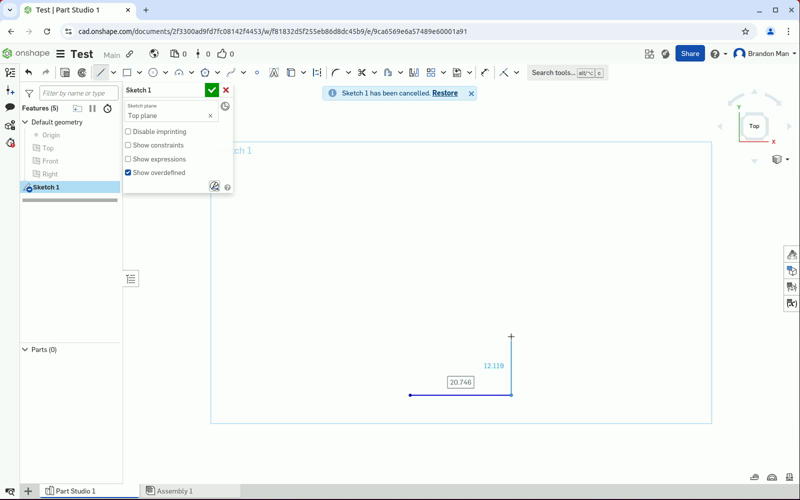
key(esc)
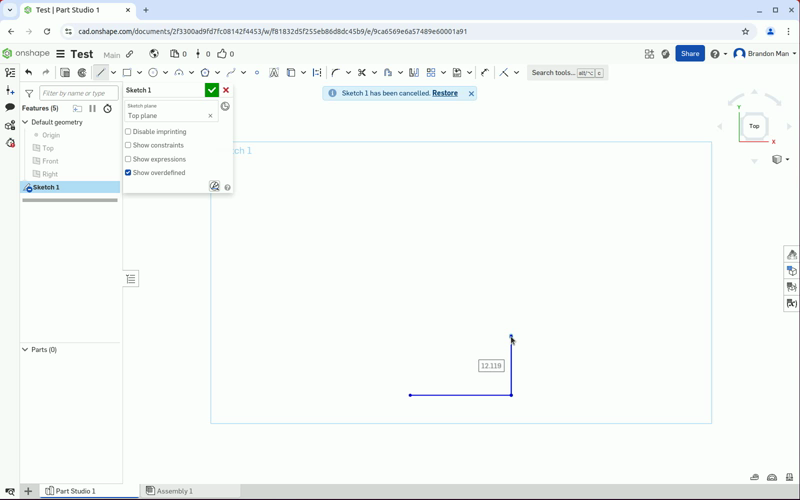
key(a)
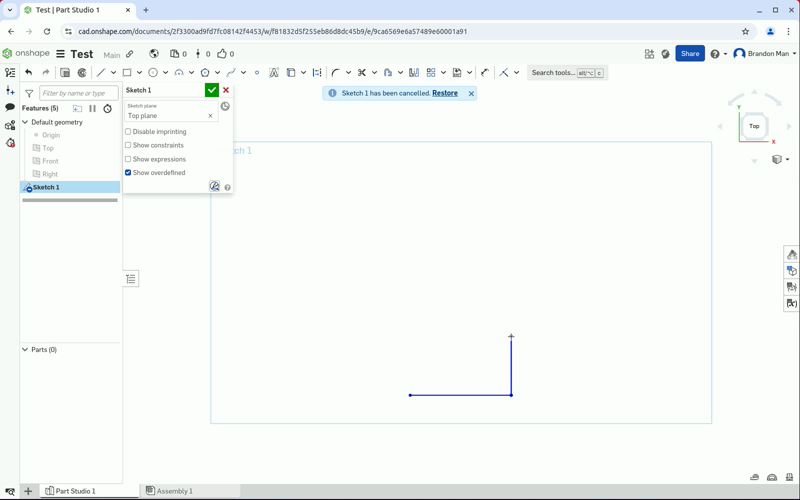
mouse_move(511, 336)
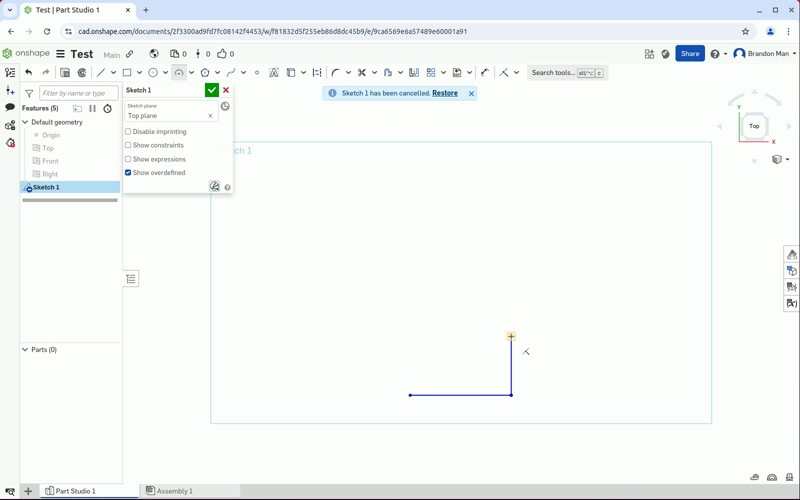
click(511, 336)
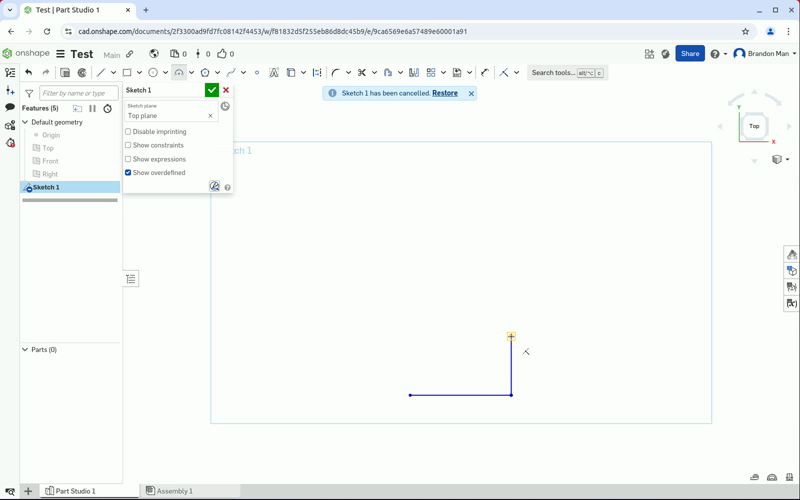
key_down(shift)
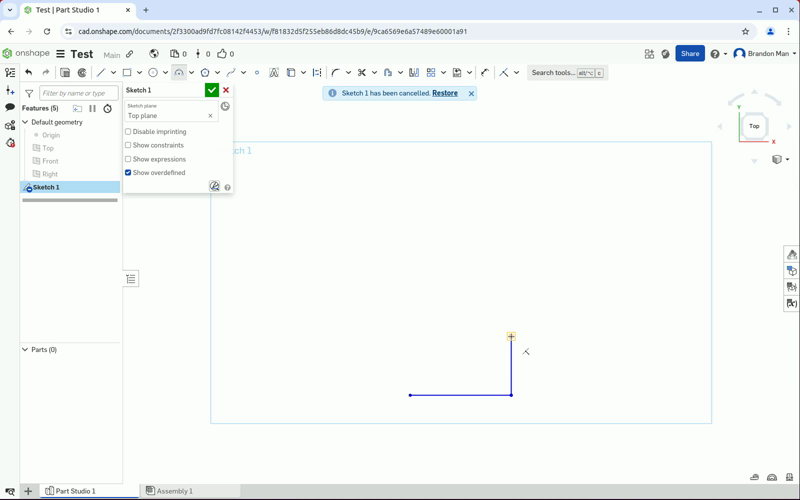
mouse_move(410, 336)
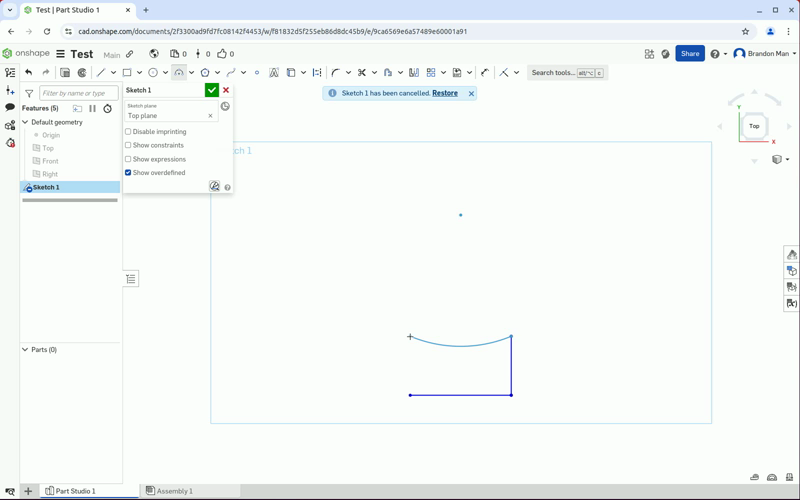
click(410, 336)
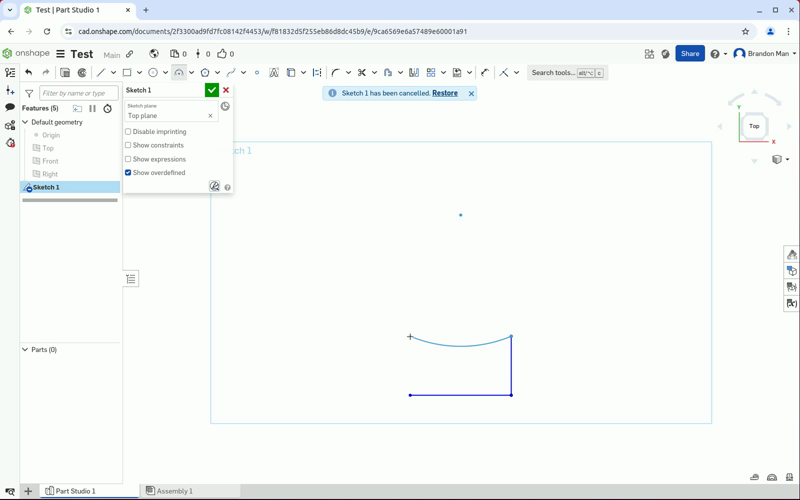
mouse_move(460, 356)
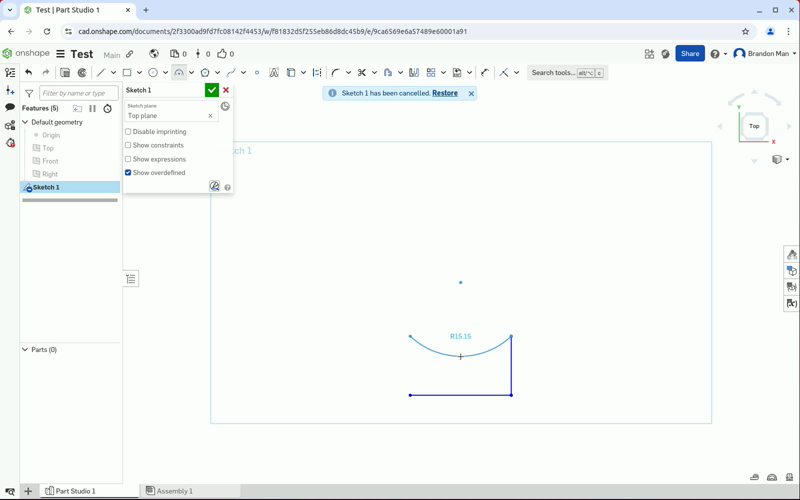
click(460, 356)
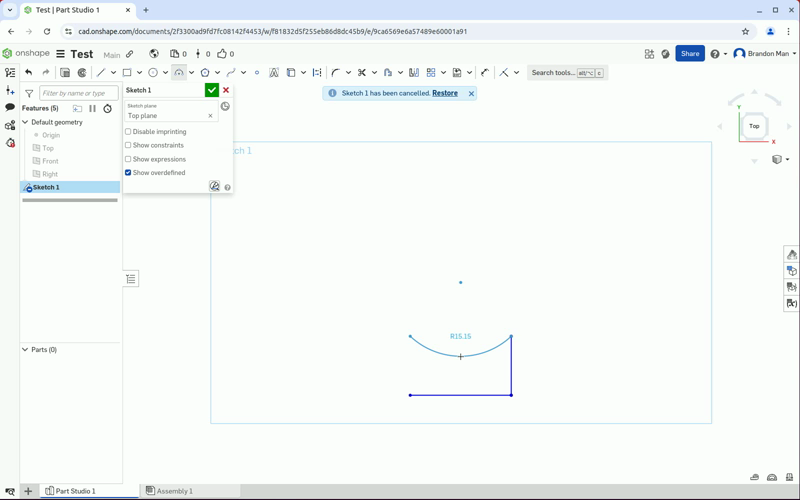
key_up(shift)
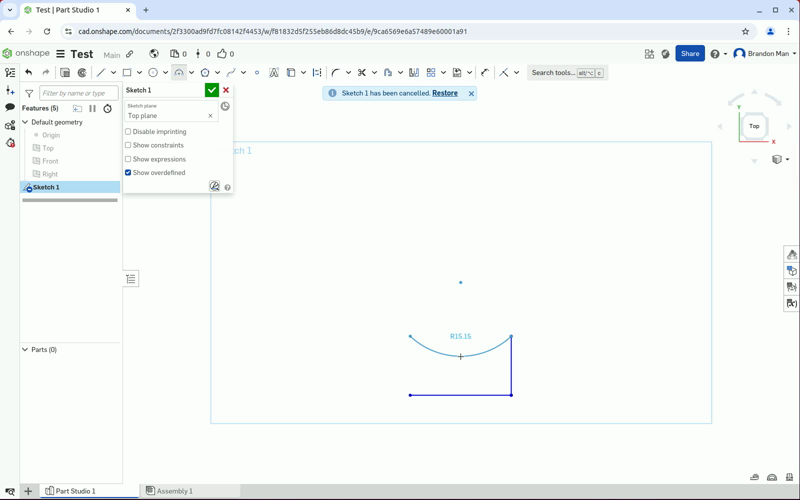
key(esc)
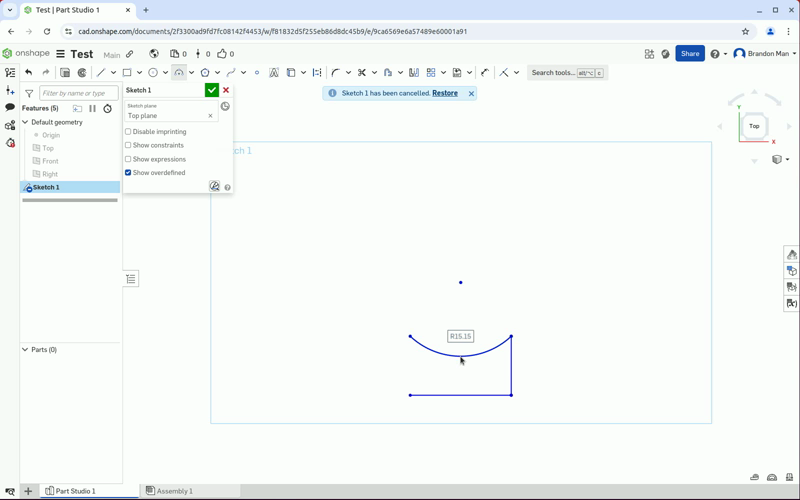
key(l)
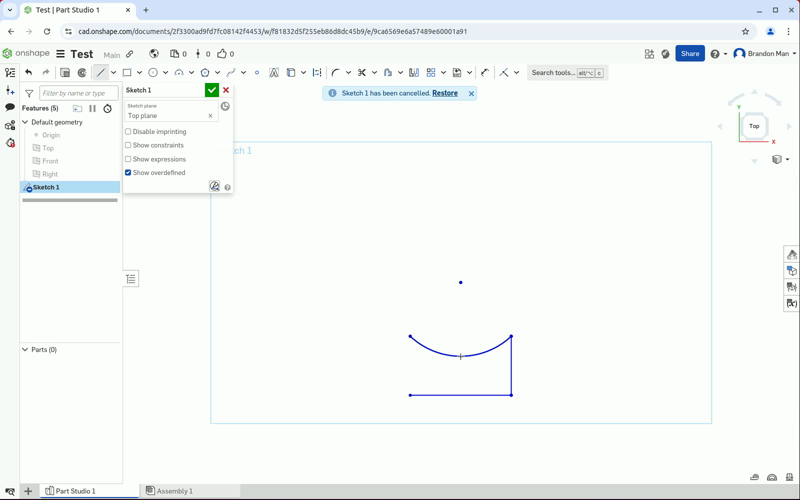
mouse_move(410, 336)
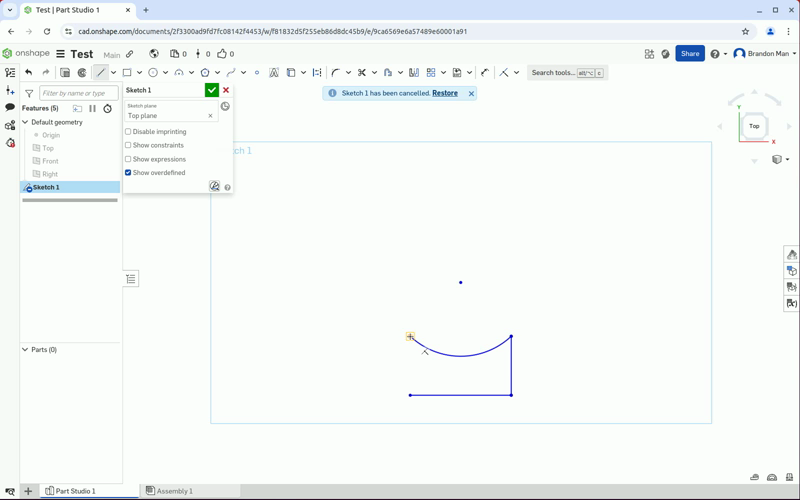
click(410, 336)
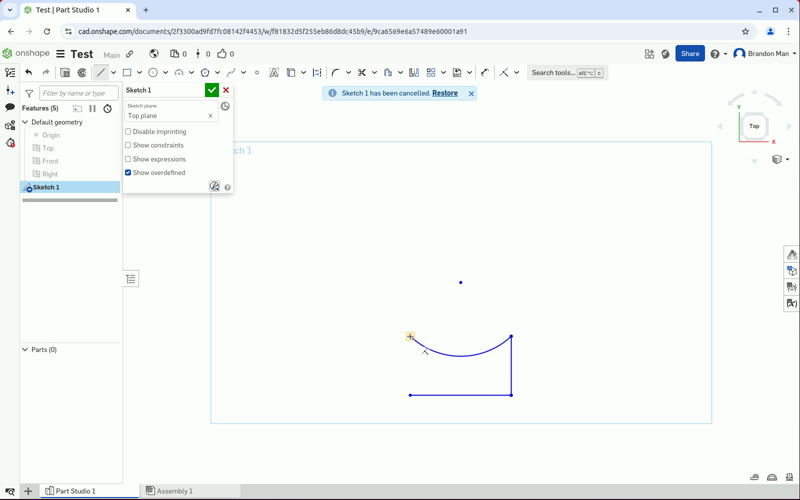
mouse_move(440, 336)
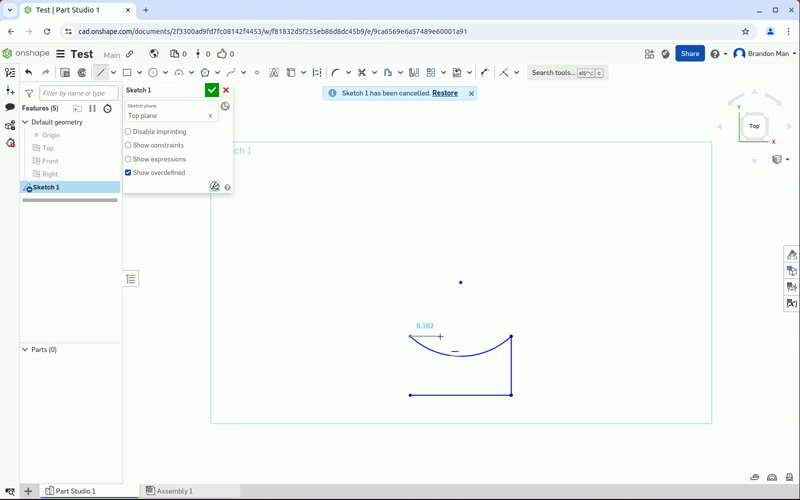
key_down(shift)
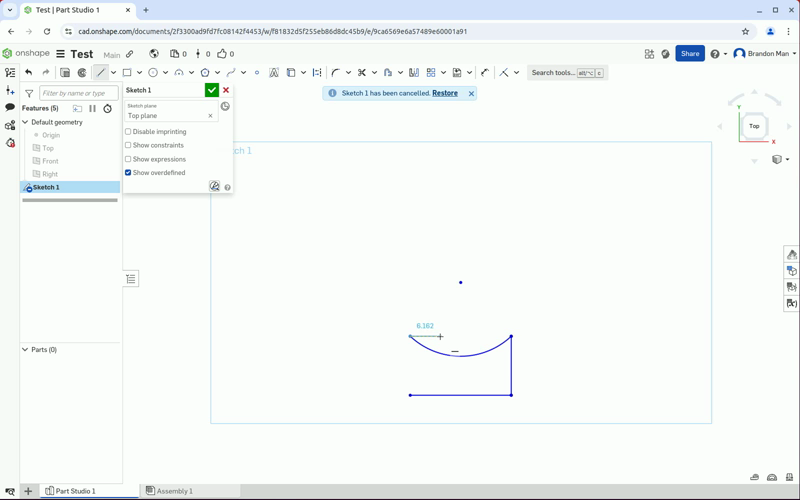
mouse_move(410, 395)
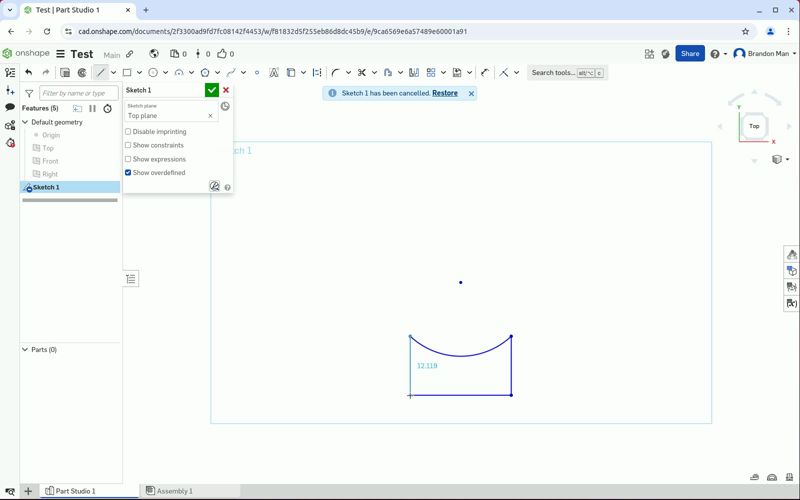
key_up(shift)
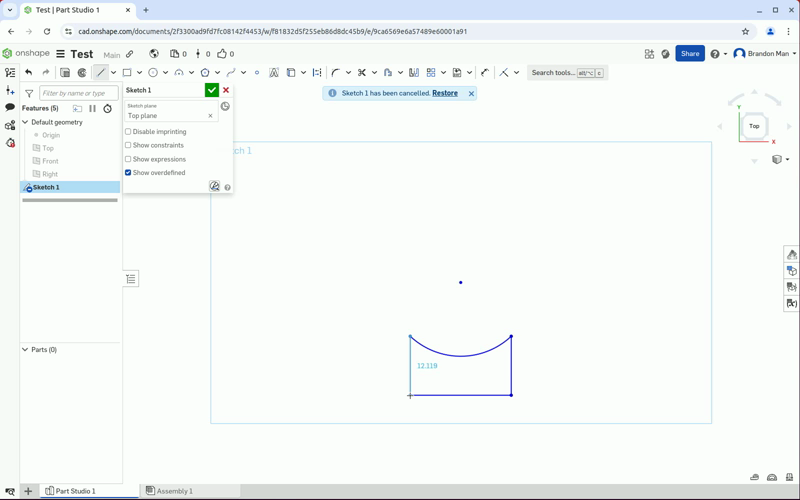
click(410, 395)
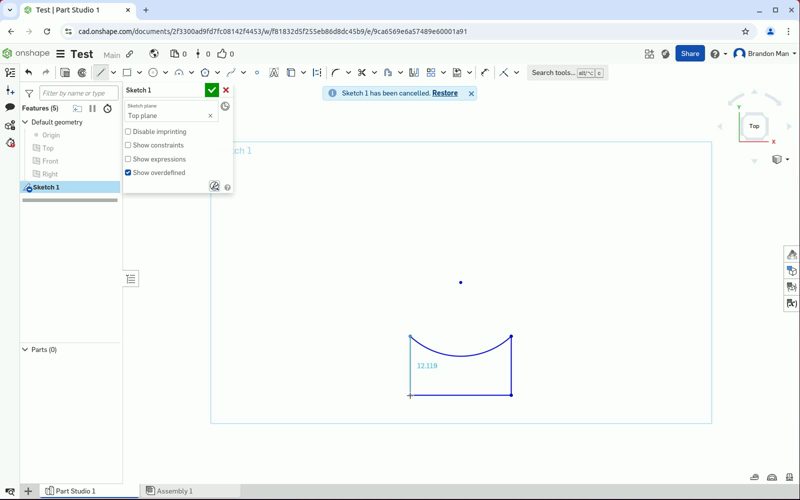
key(esc)
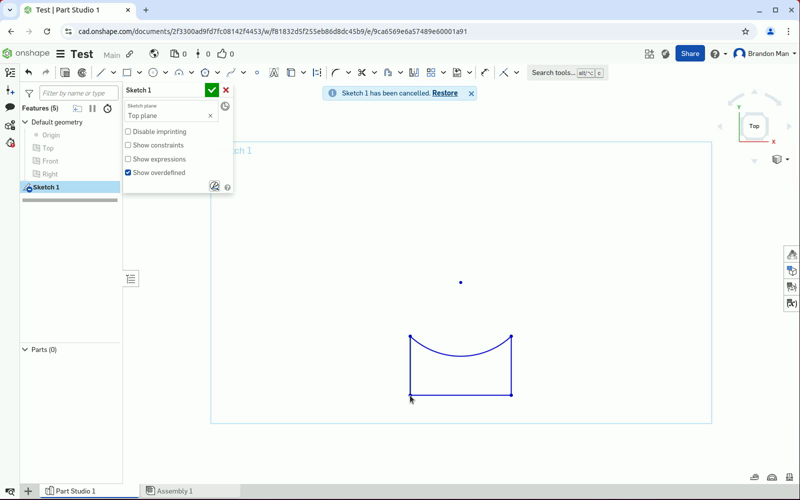
mouse_move(459, 390)
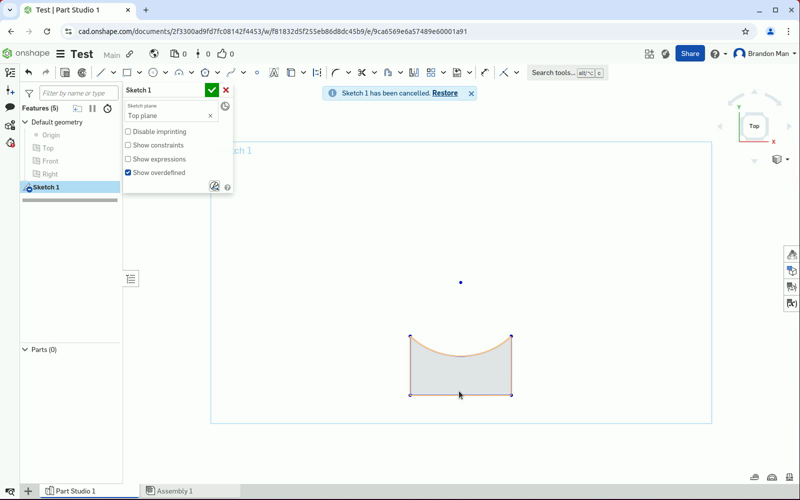
click(459, 390)
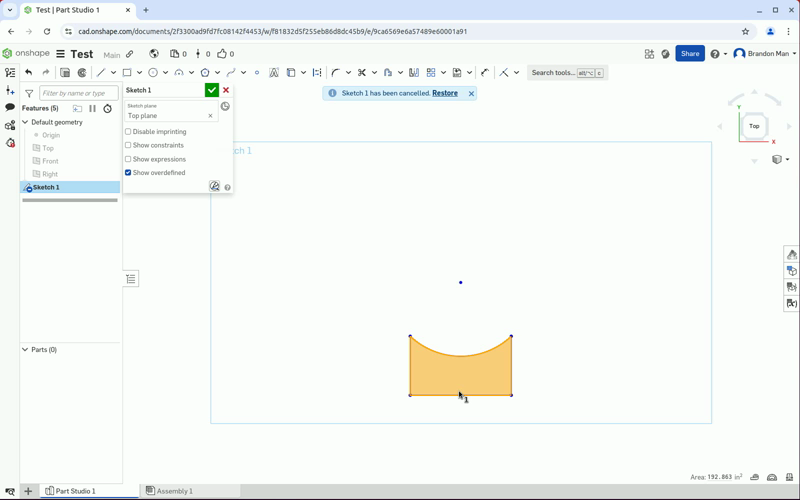
mouse_move(73, 352)
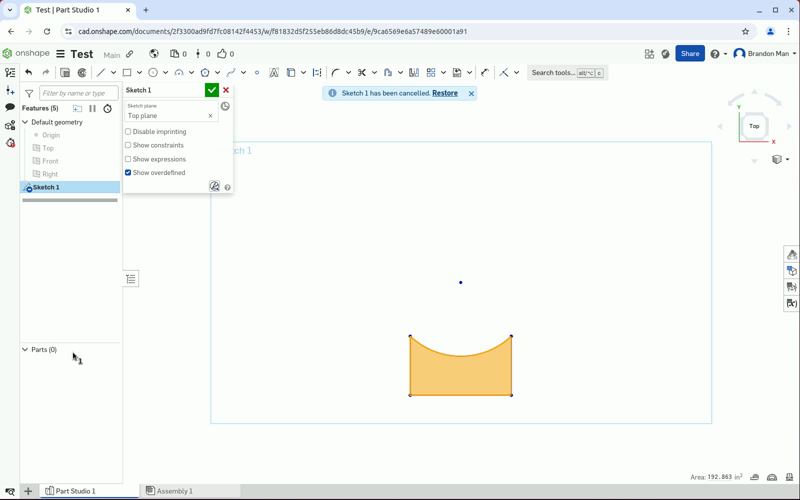
key(shift+y)
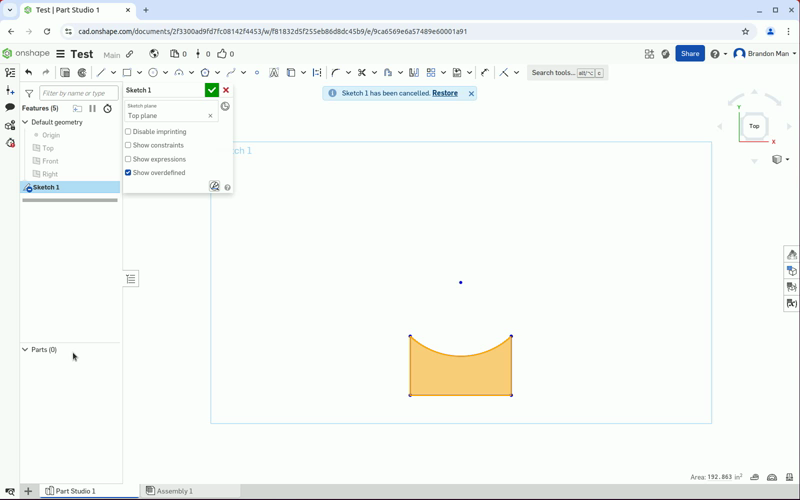
key(shift+e)
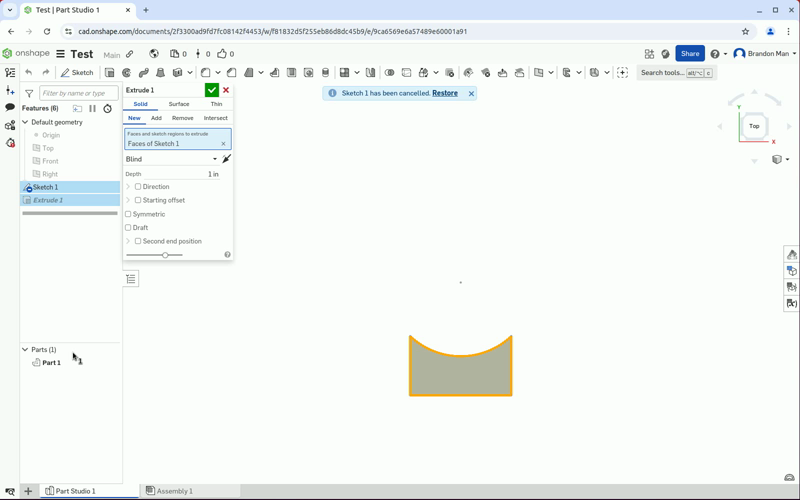
mouse_move(143, 106)
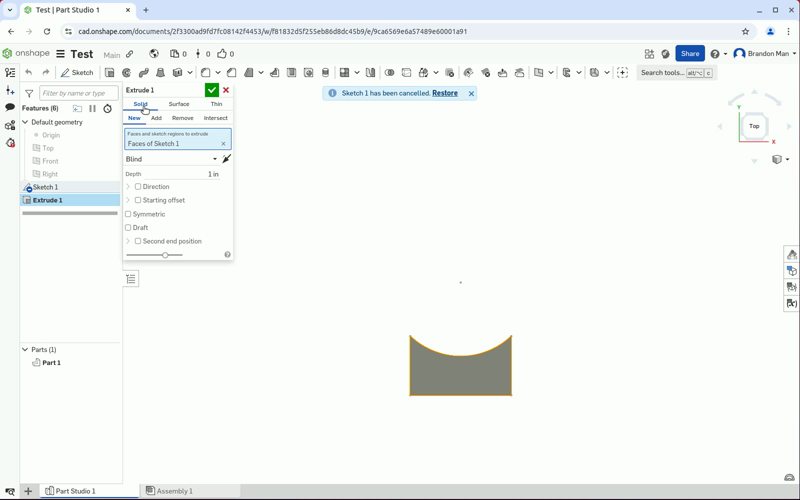
click(143, 106)
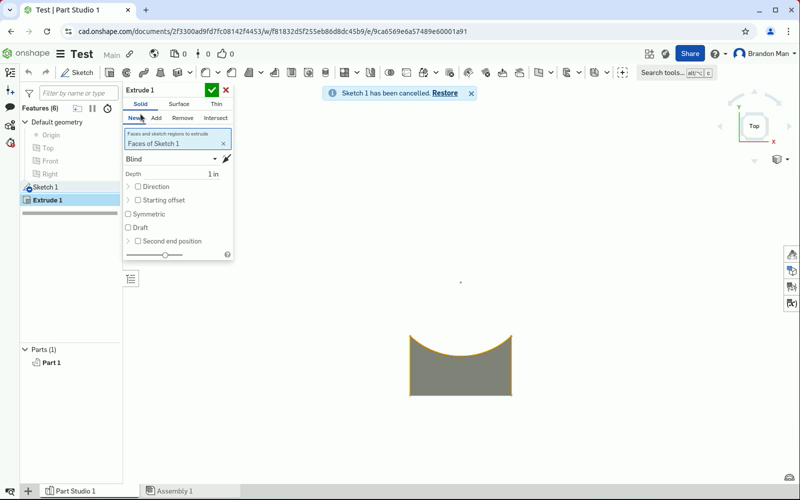
mouse_move(137, 120)
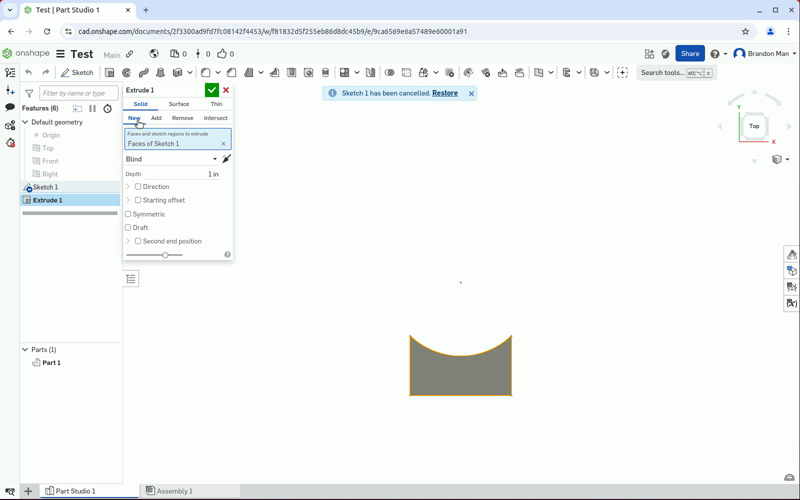
click(137, 120)
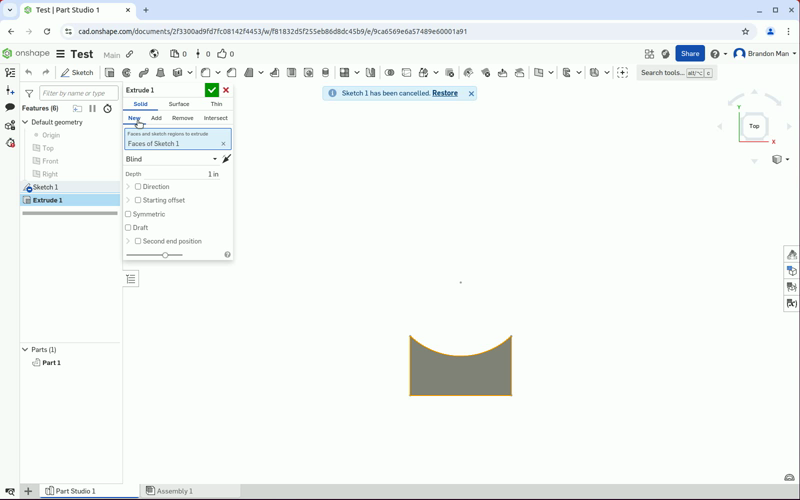
key(tab, 4)
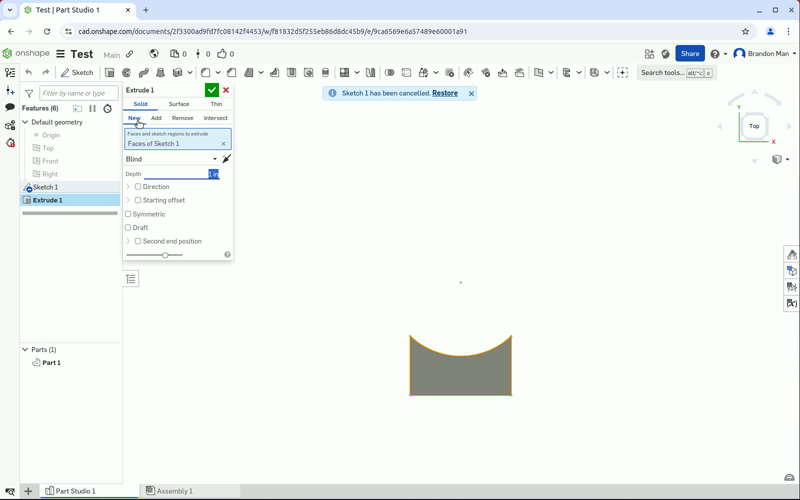
text(11.554)
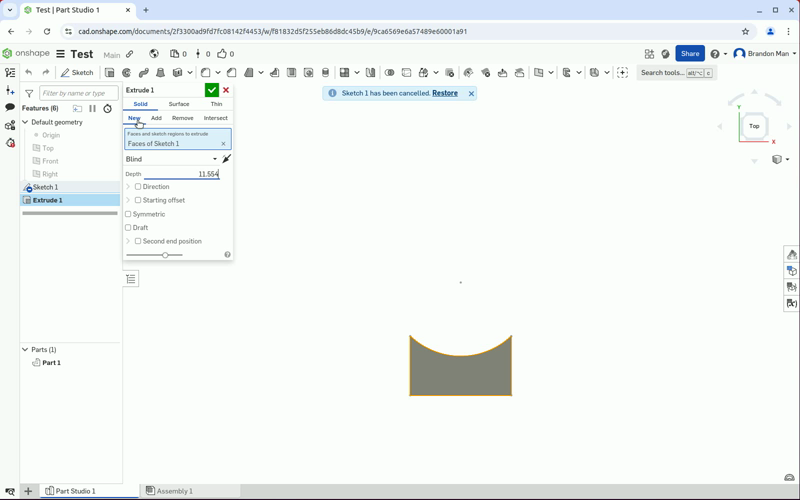
key(enter)
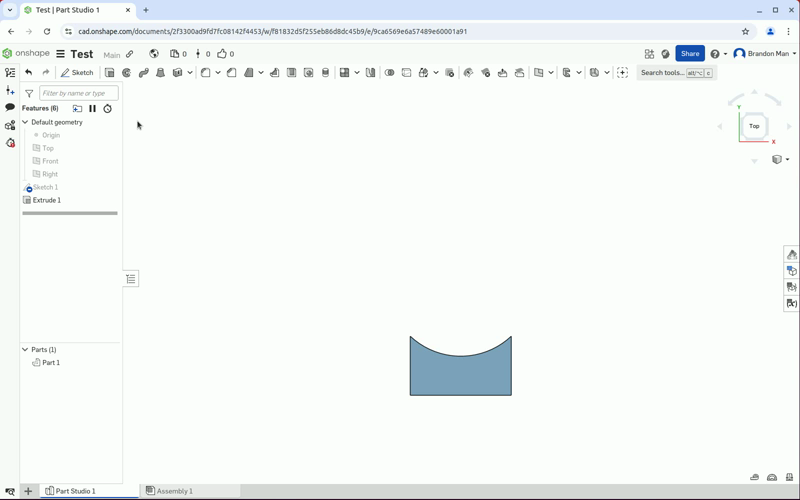
key(shift+h)
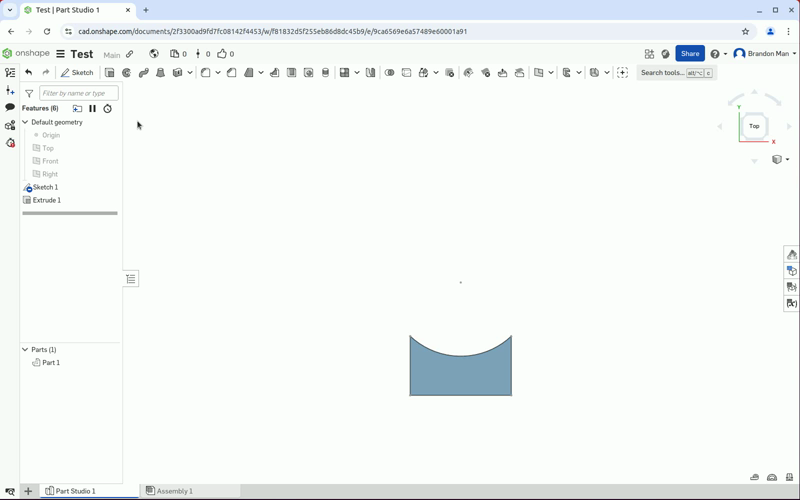
key(shift+h)
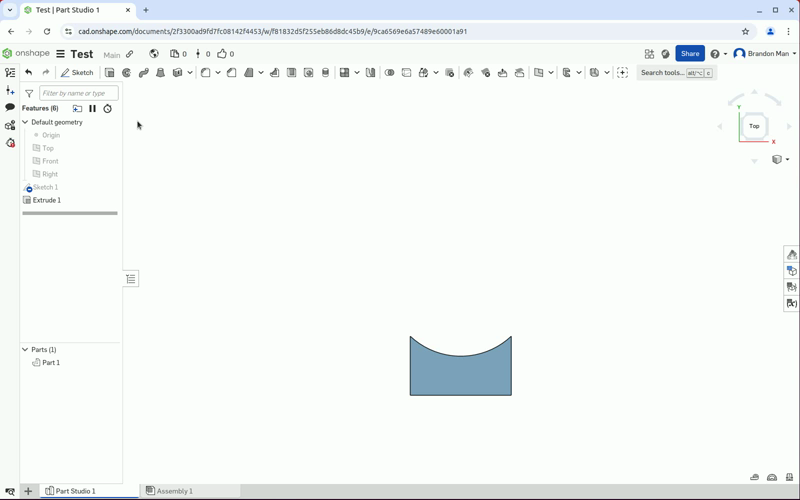
mouse_move(73, 189)
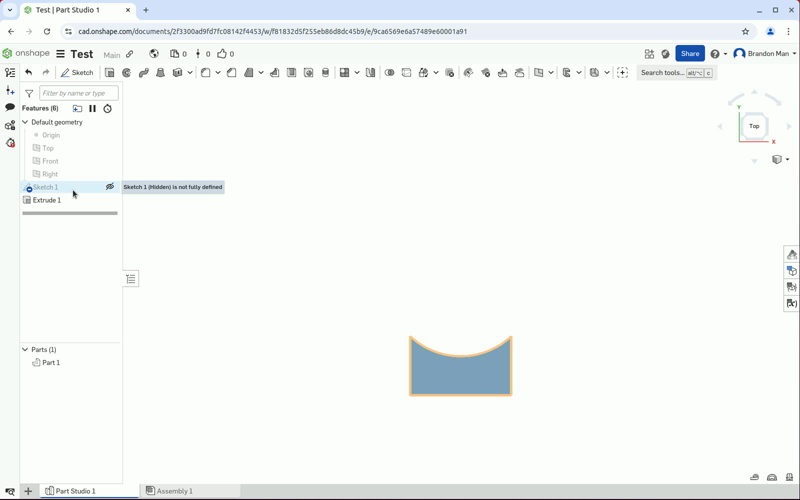
click(73, 189)
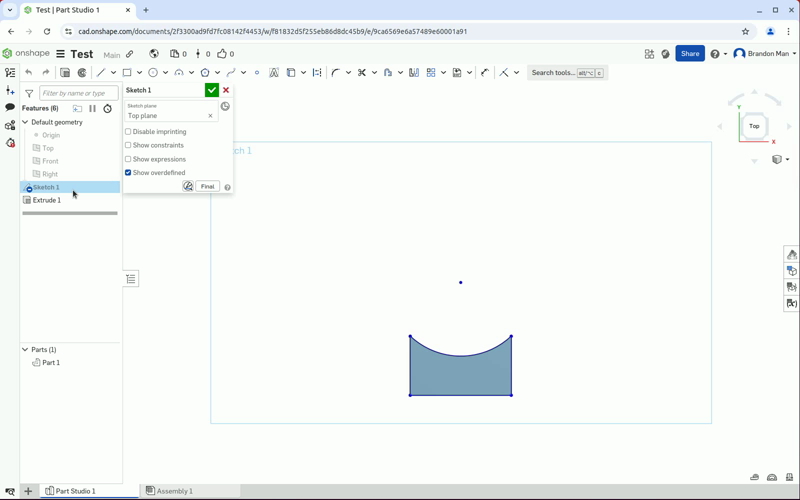
mouse_move(229, 92)
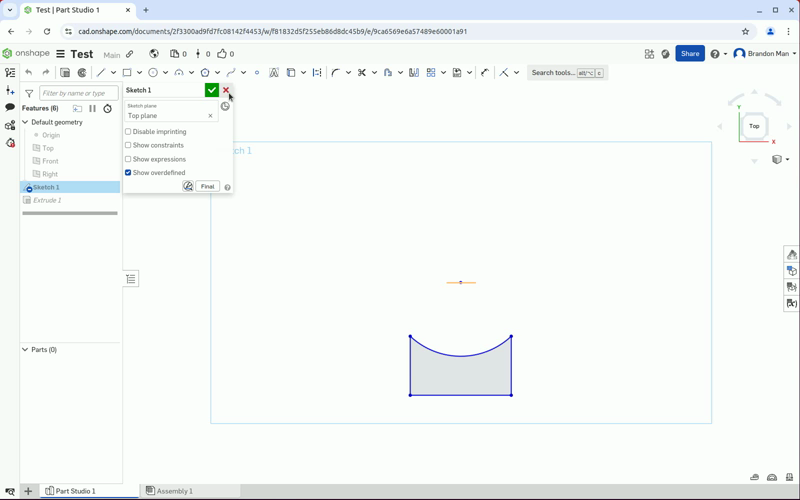
click(229, 92)
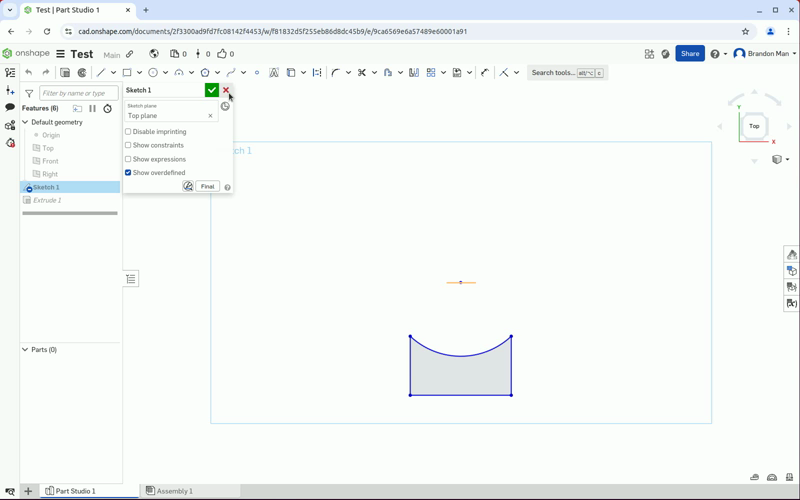
key(shift+s)
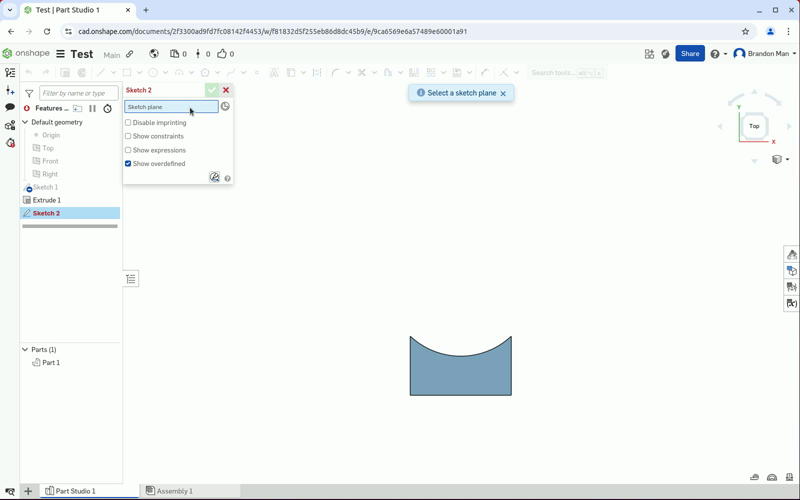
mouse_move(73, 150)
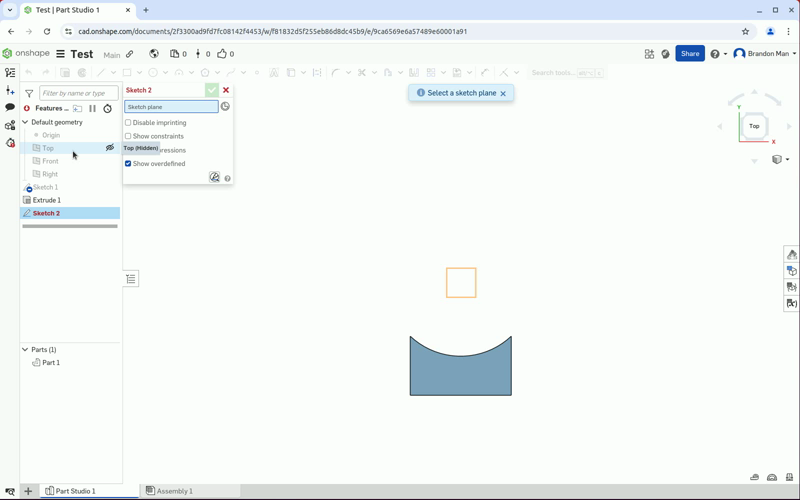
click(73, 150)
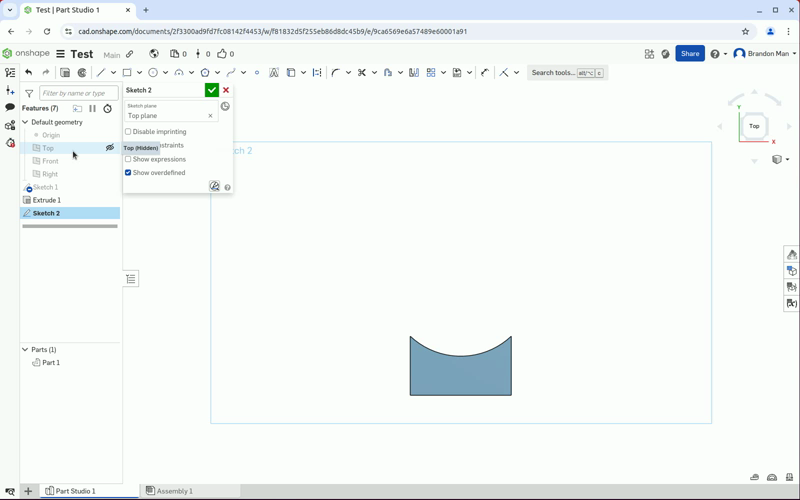
mouse_move(73, 352)
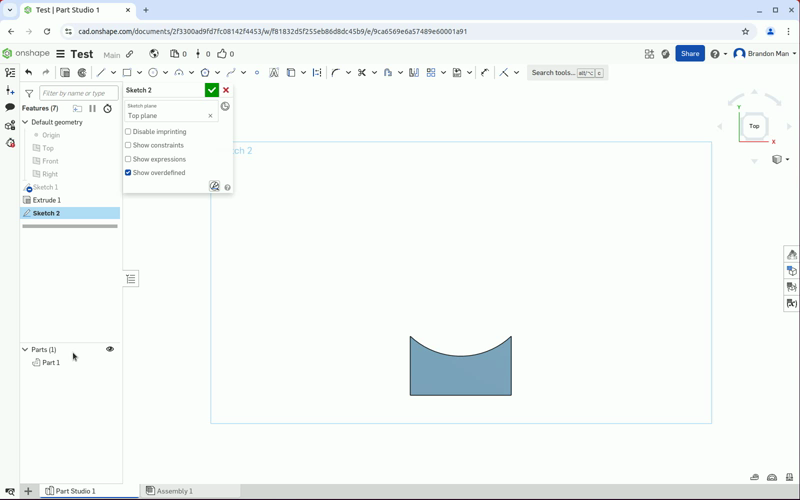
key(y)
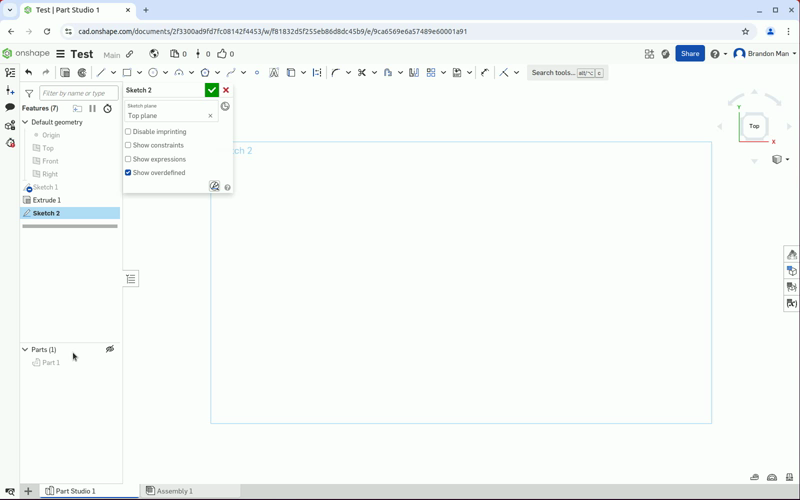
key(c)
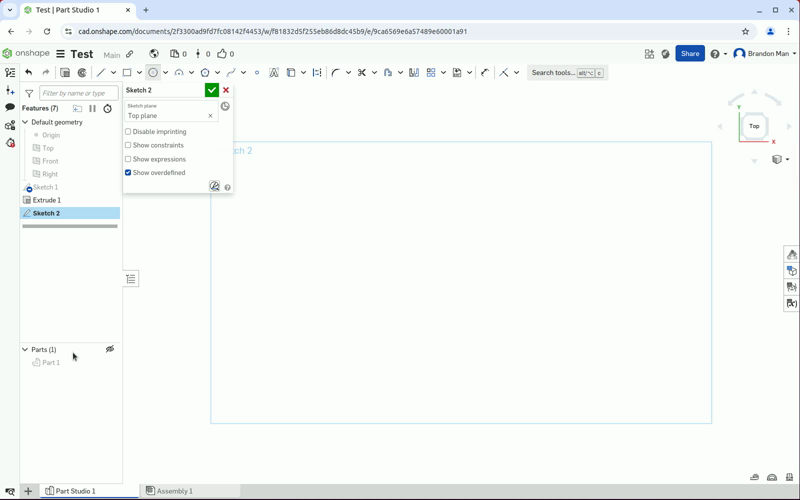
key_down(shift)
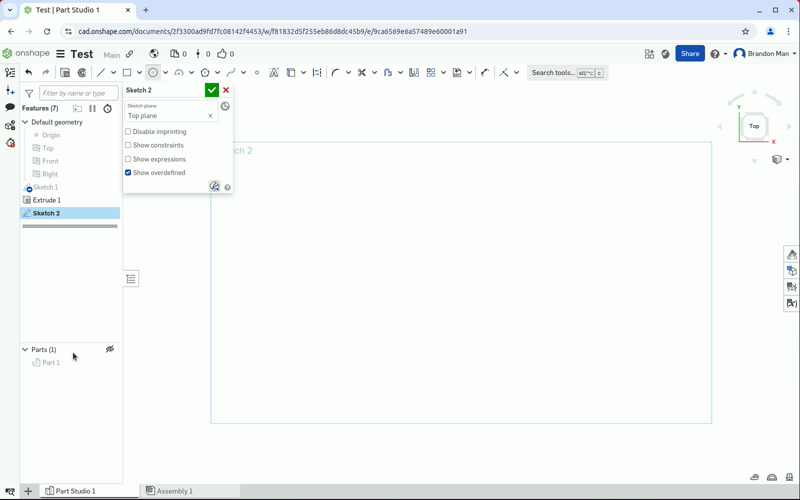
mouse_move(461, 282)
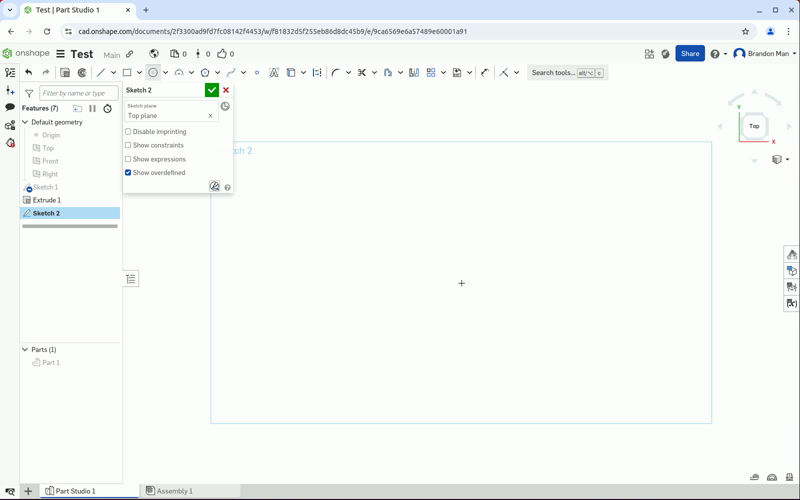
click(461, 282)
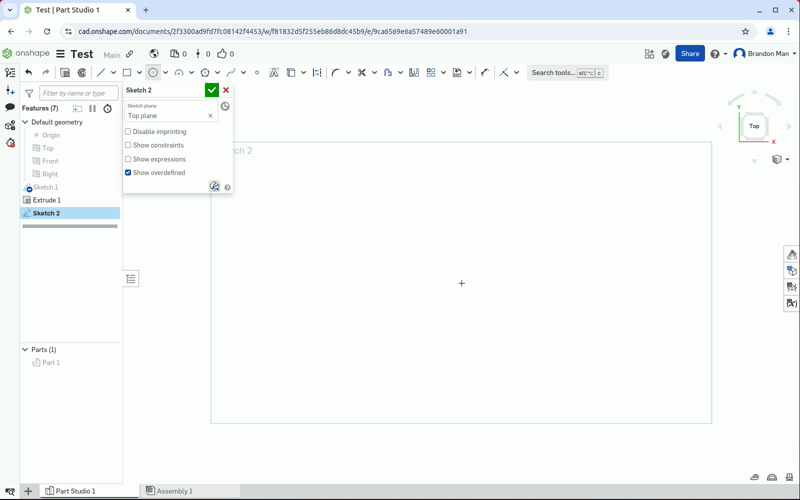
key_up(shift)
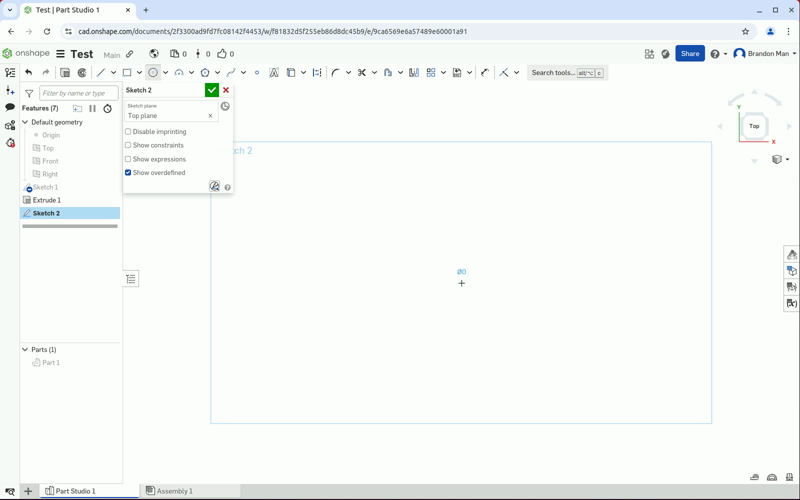
mouse_move(535, 282)
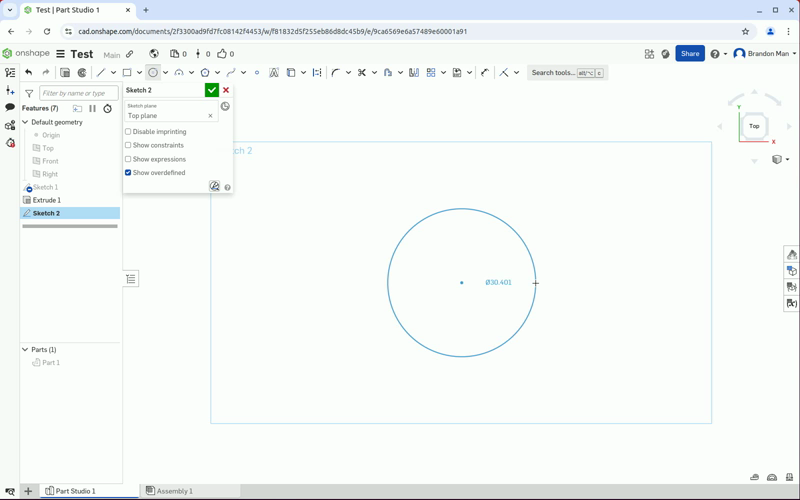
click(535, 282)
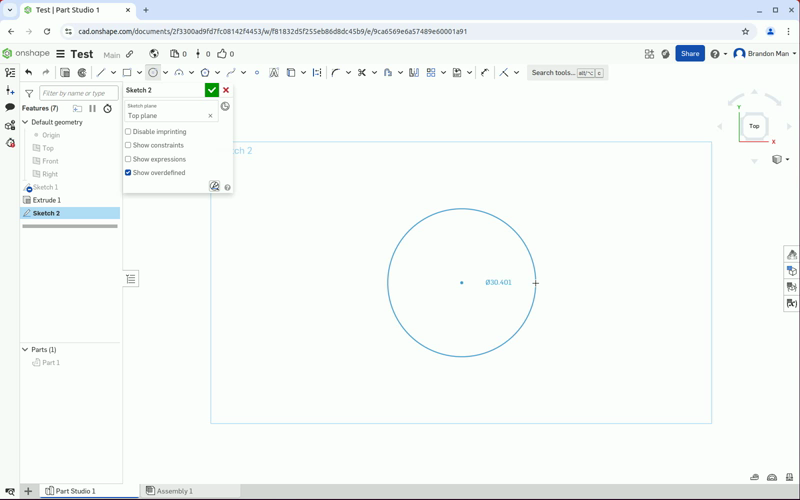
key(esc)
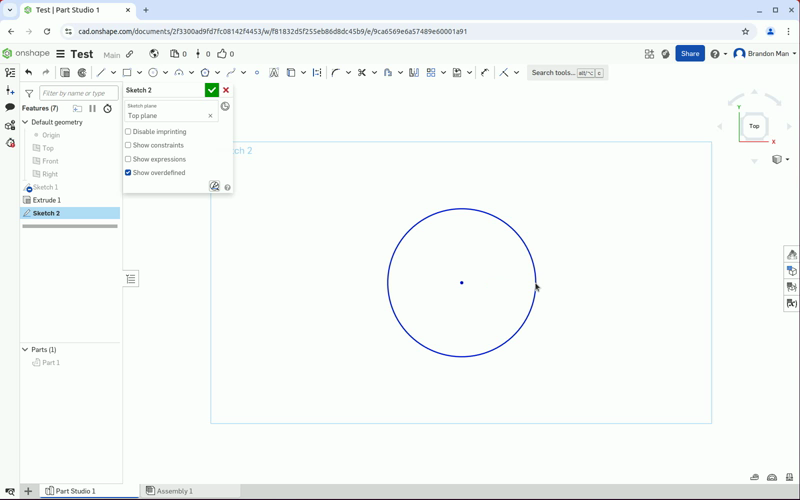
key(c)
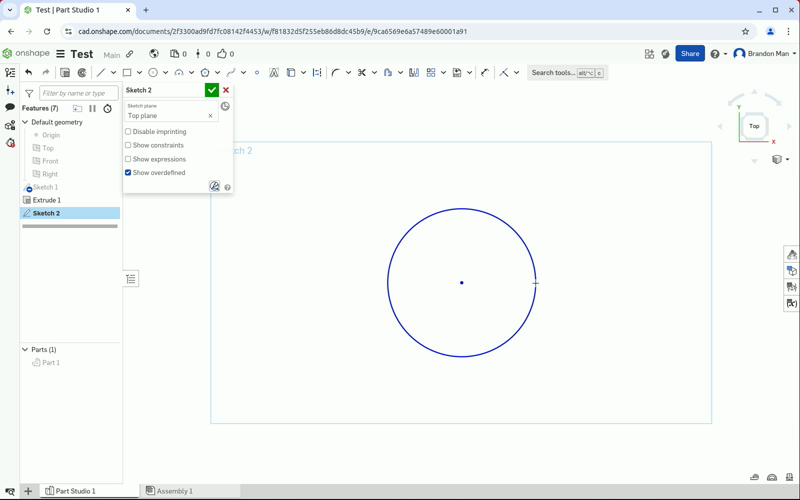
key_down(shift)
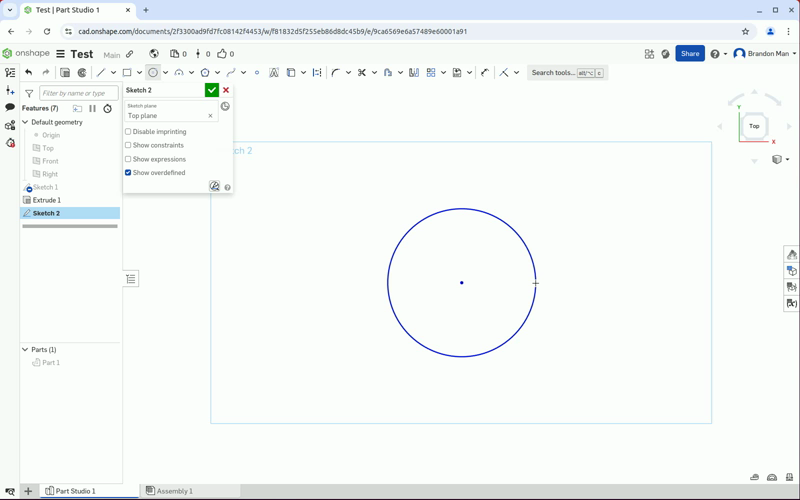
mouse_move(461, 282)
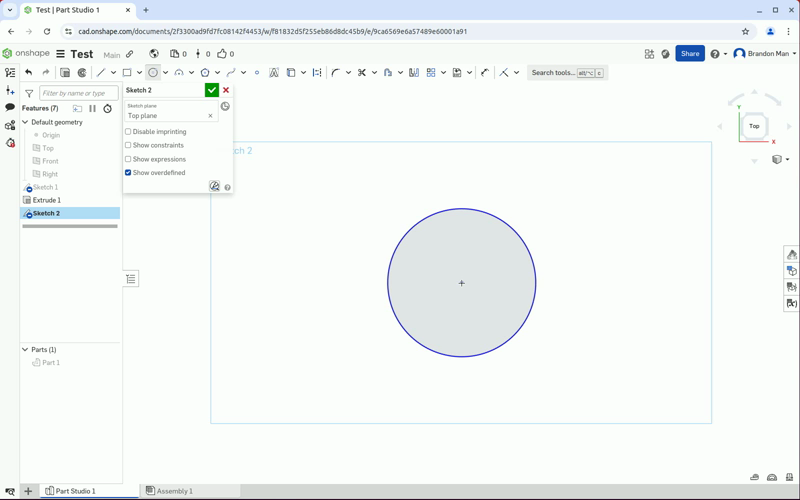
click(461, 282)
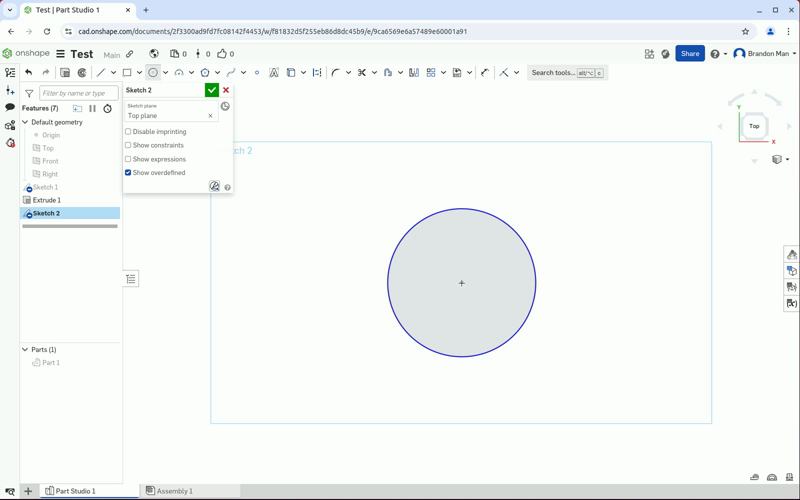
key_up(shift)
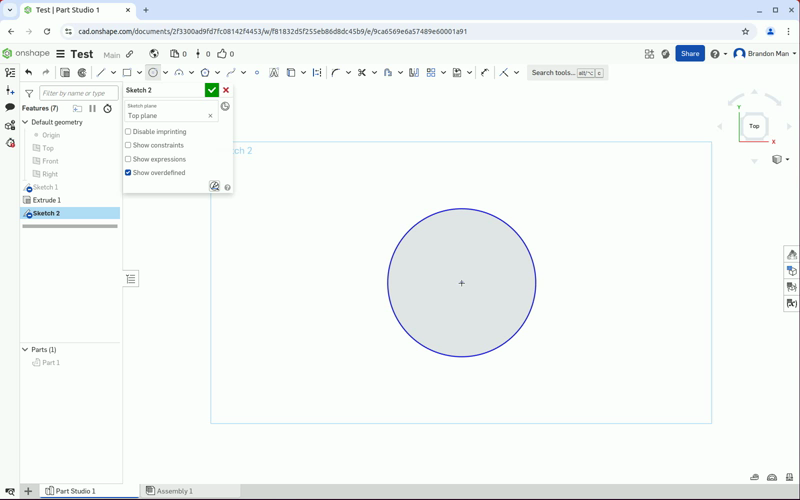
mouse_move(519, 282)
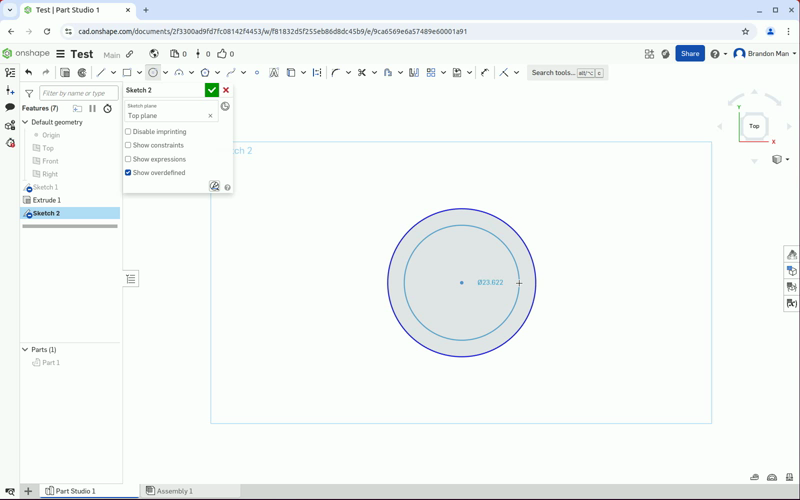
click(519, 282)
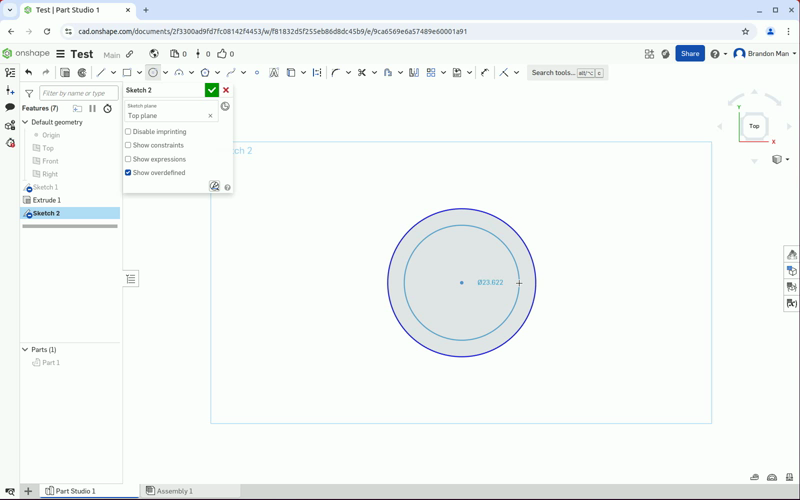
key(esc)
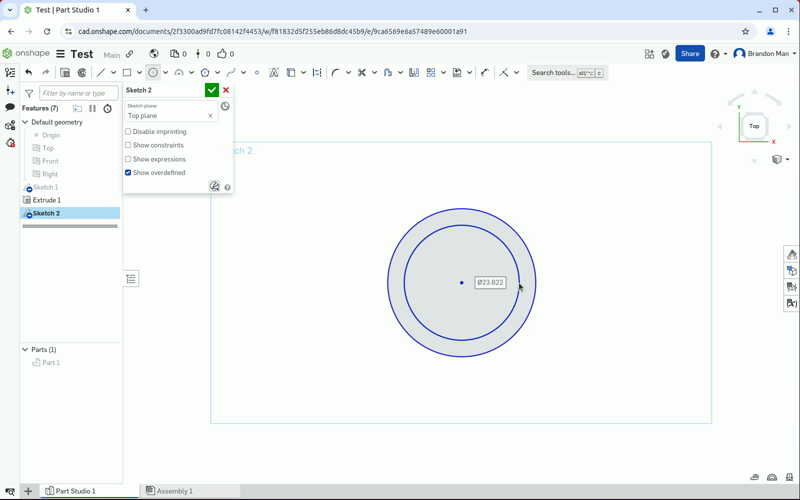
mouse_move(514, 242)
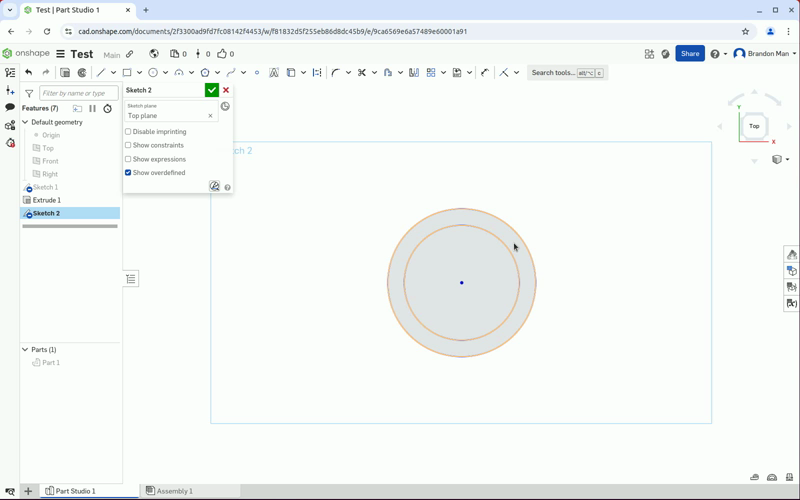
click(514, 242)
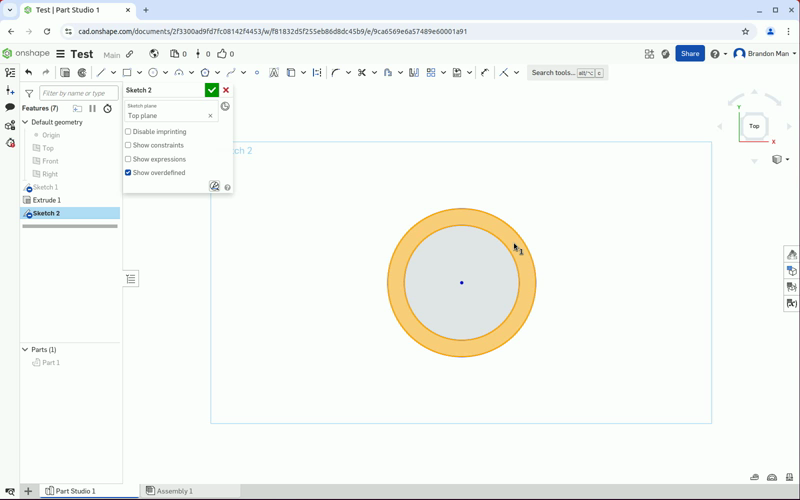
mouse_move(73, 352)
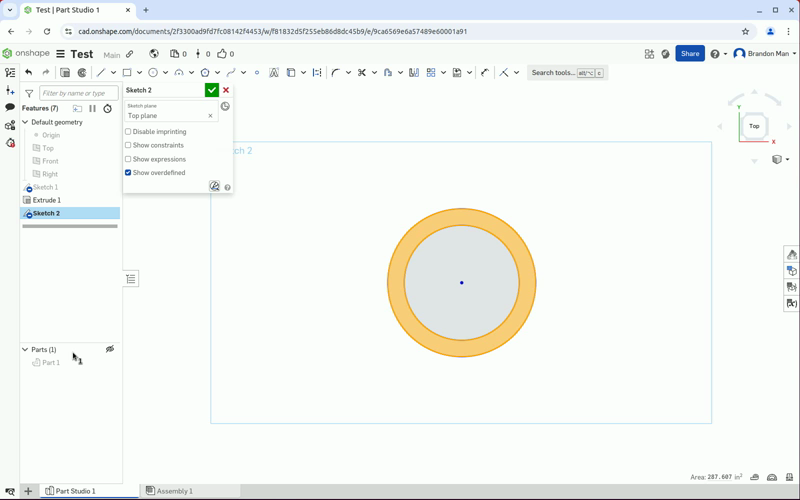
key(shift+y)
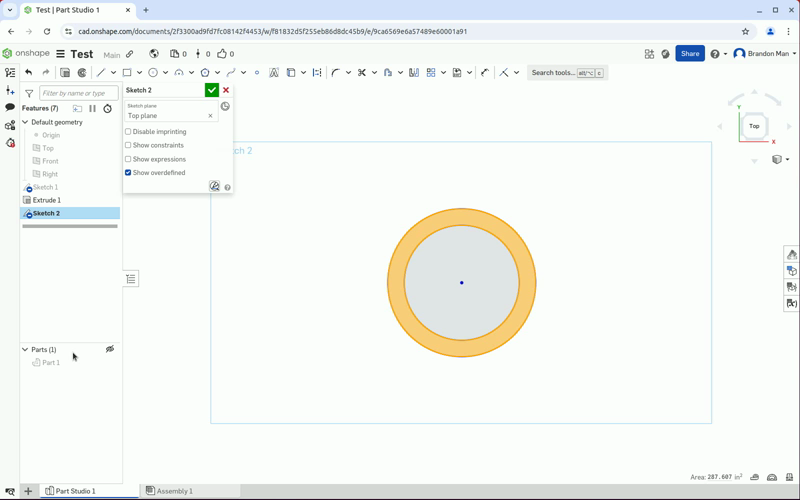
key(shift+e)
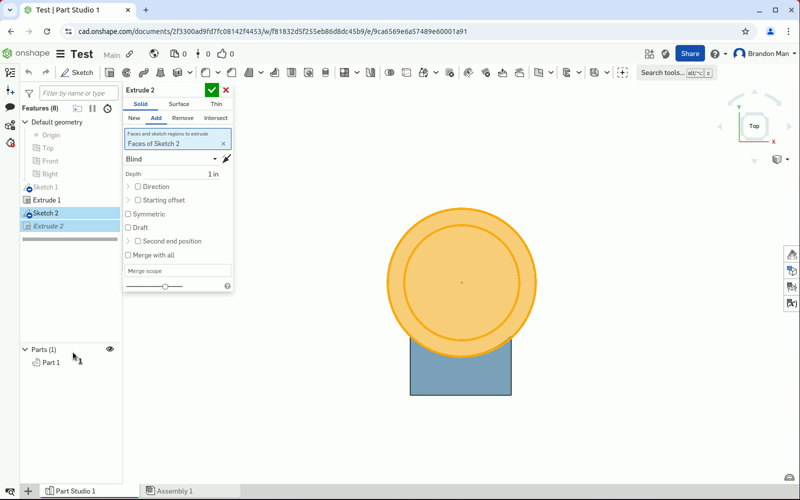
mouse_move(143, 106)
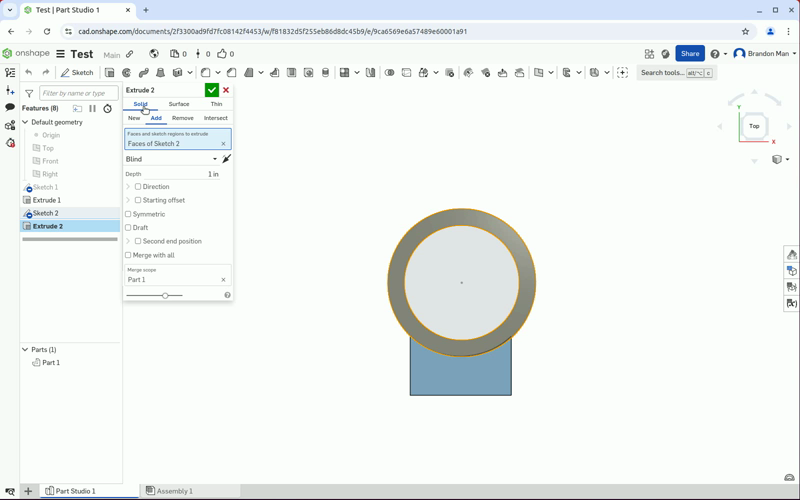
click(143, 106)
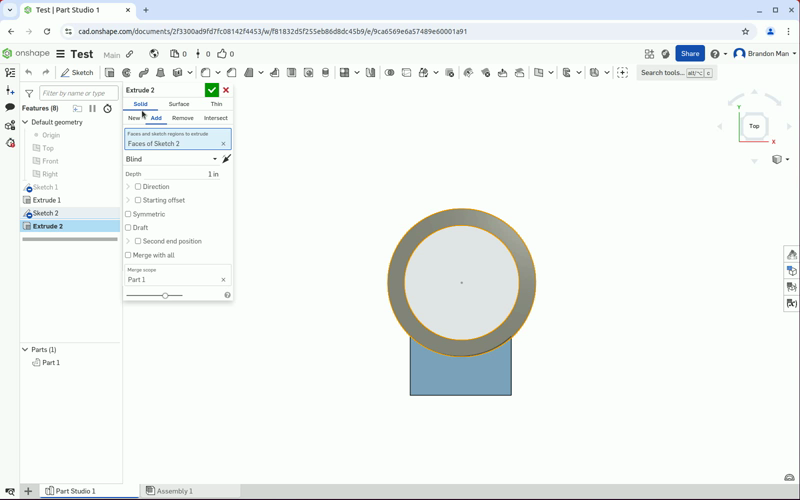
mouse_move(137, 120)
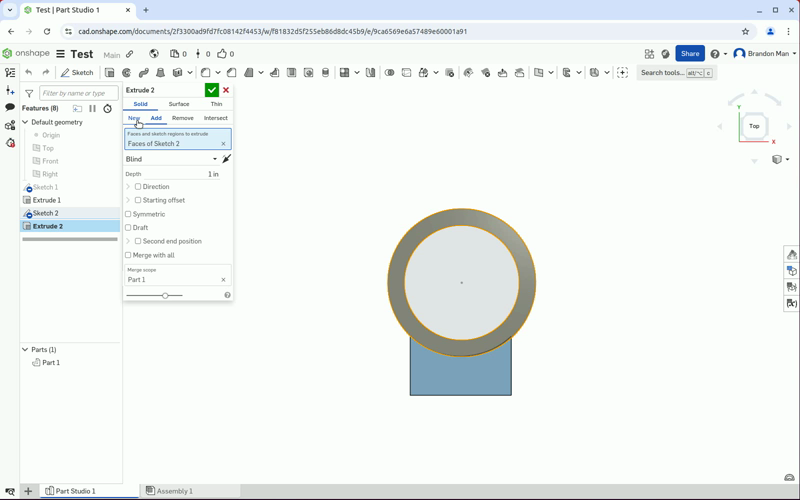
click(137, 120)
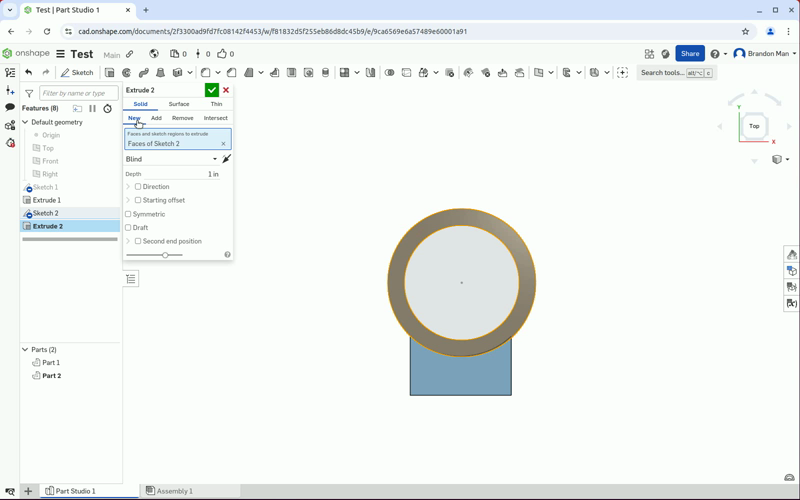
key(tab, 4)
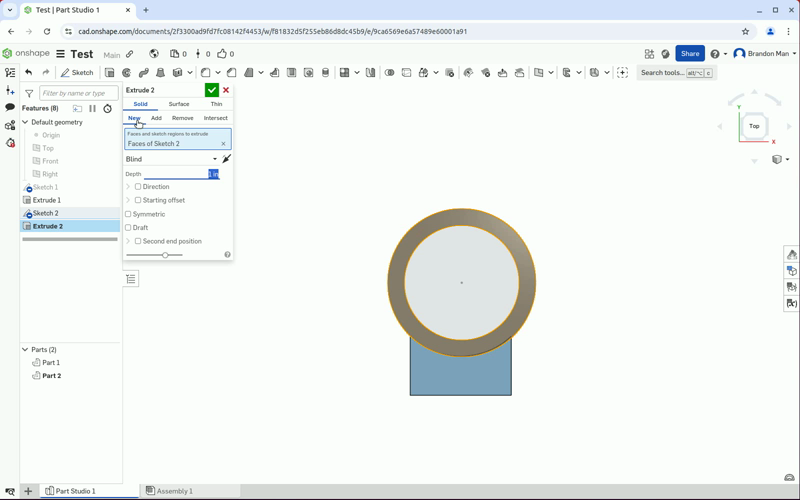
text(11.554)
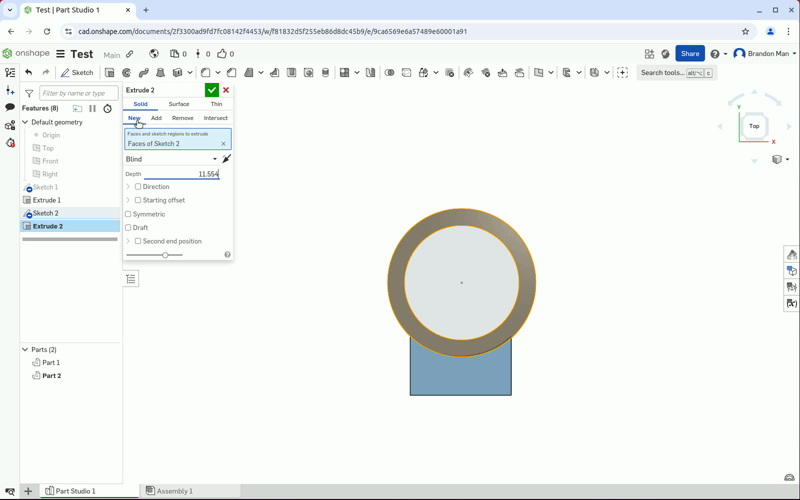
key(enter)
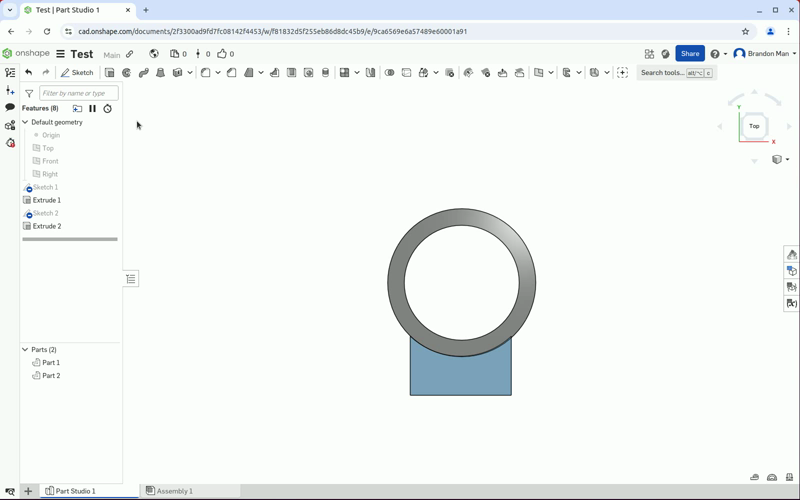
key(shift+h)
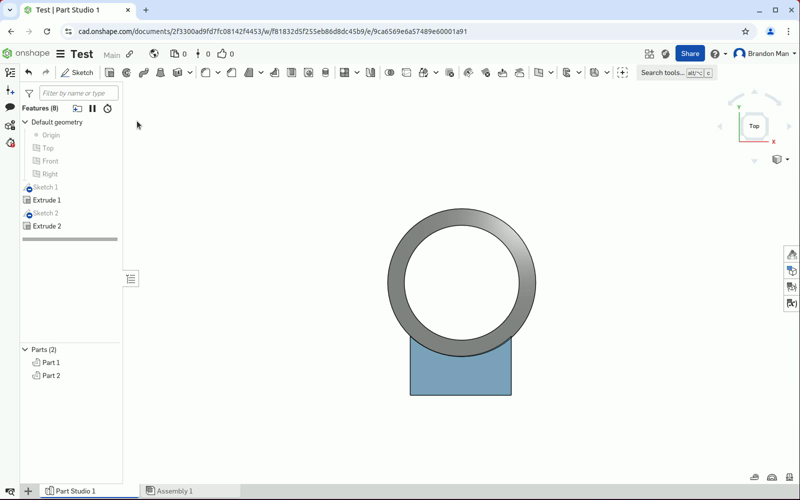
key(shift+h)
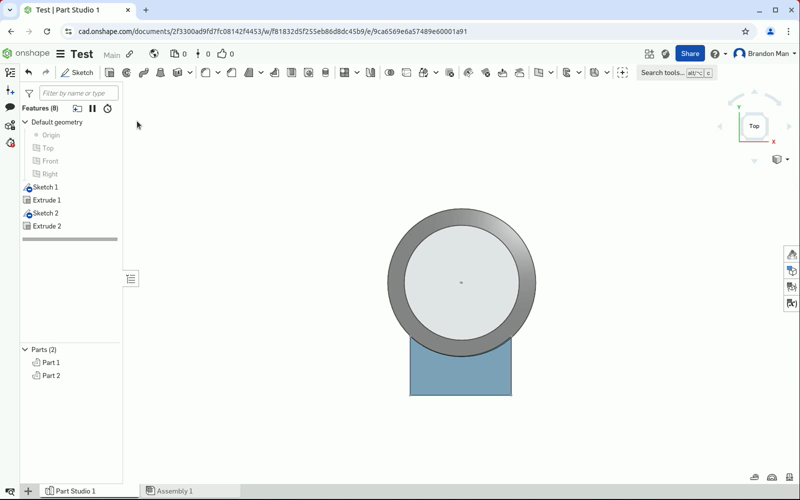
key(shift+7)
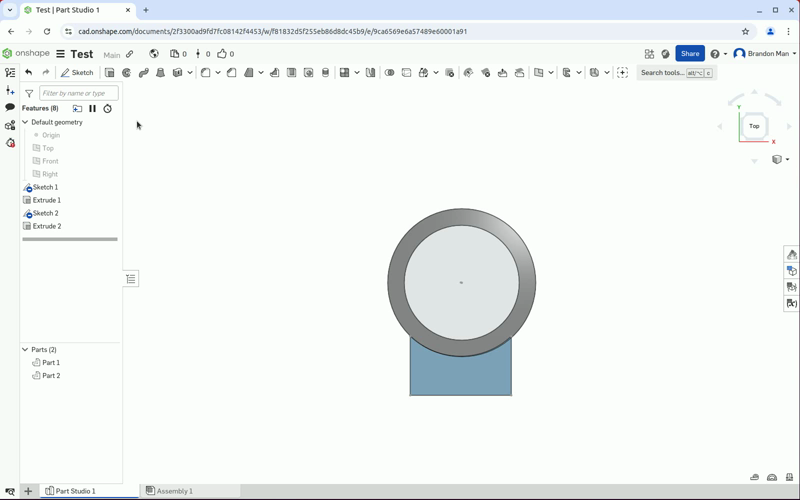
key(up, 3)
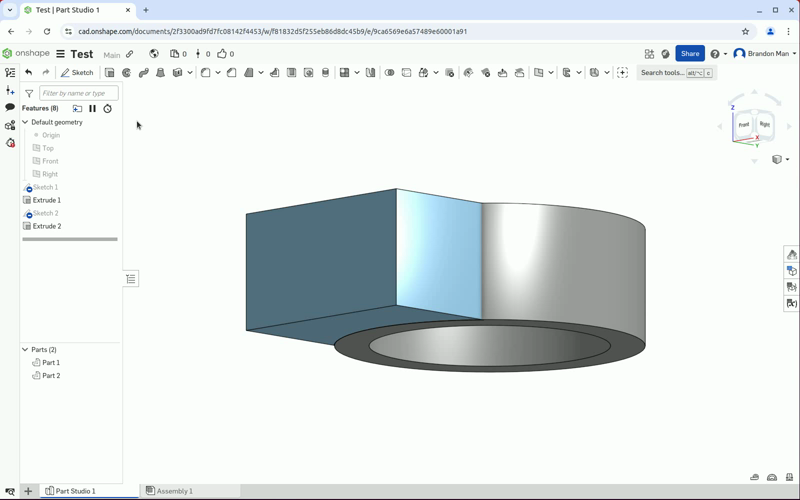
key(left, 3)
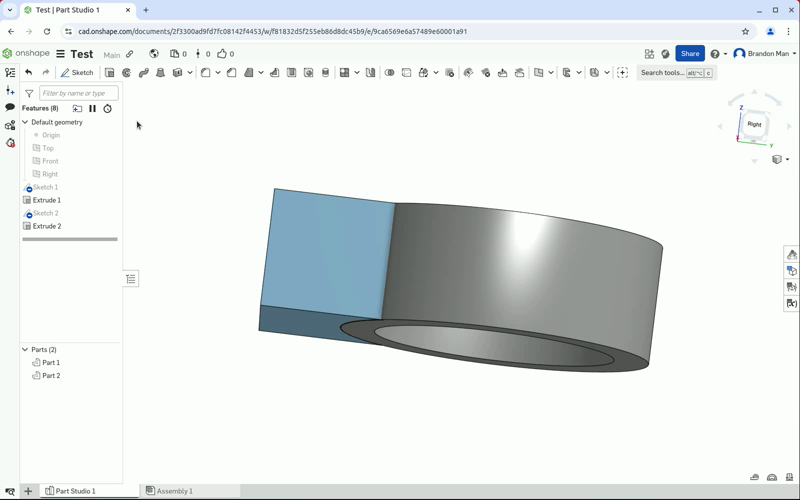
key(right, 3)
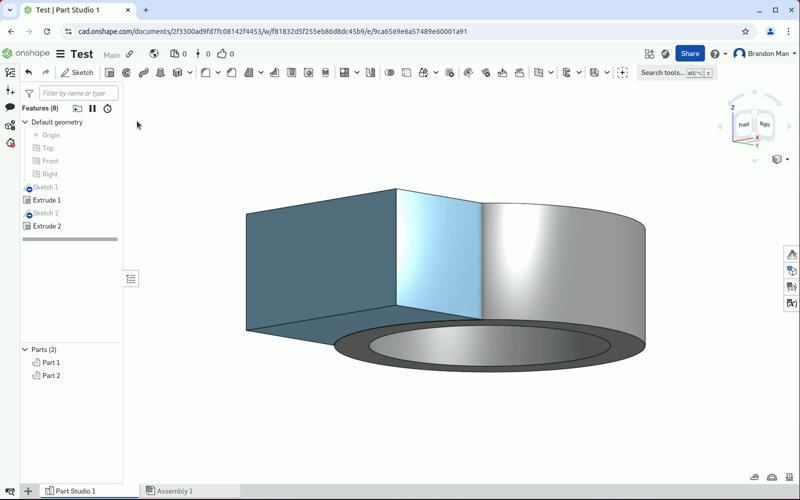
key(down, 3)
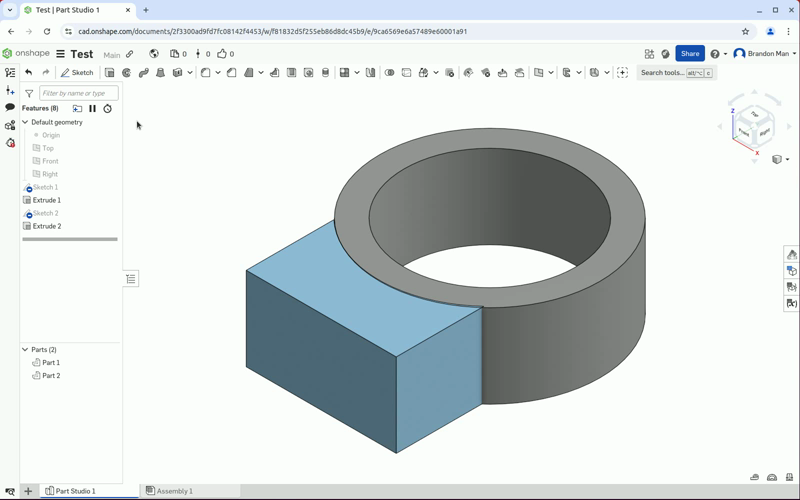
mouse_move(73, 189)
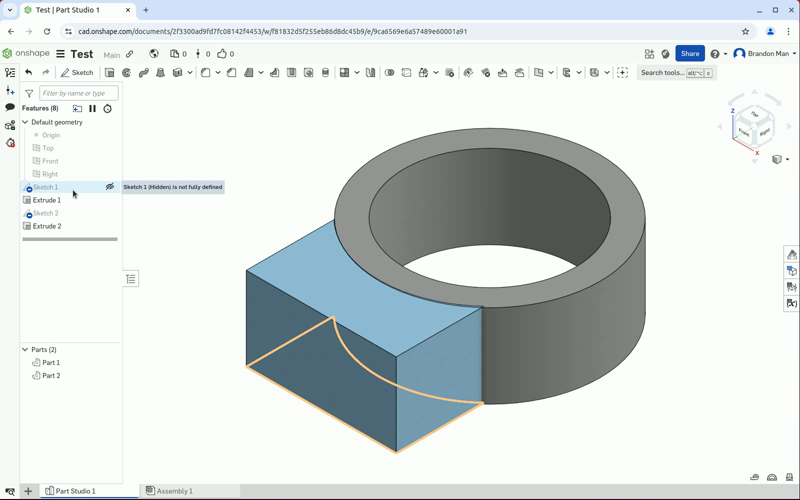
click(73, 189)